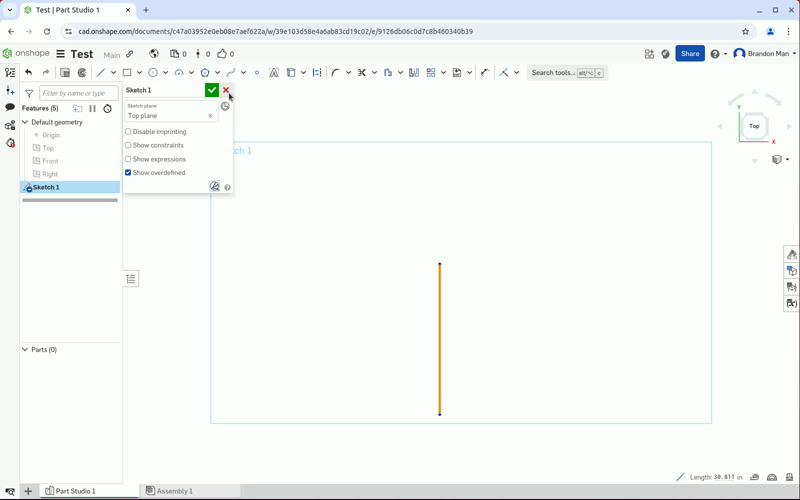
key(shift+h)
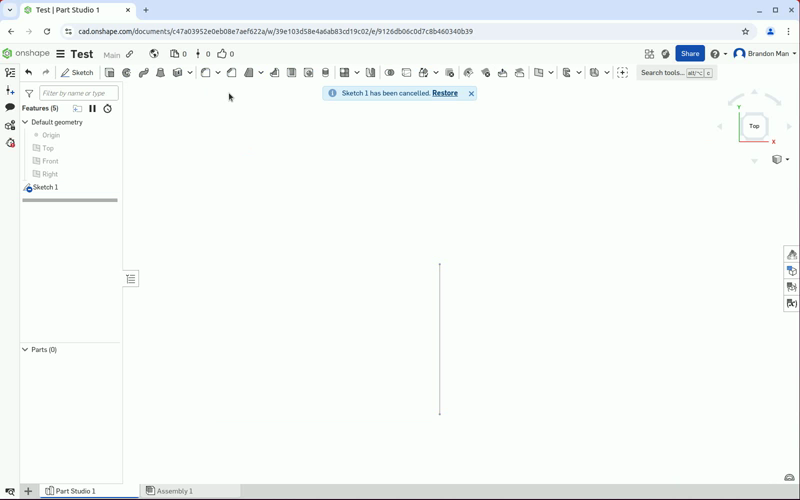
key(shift+s)
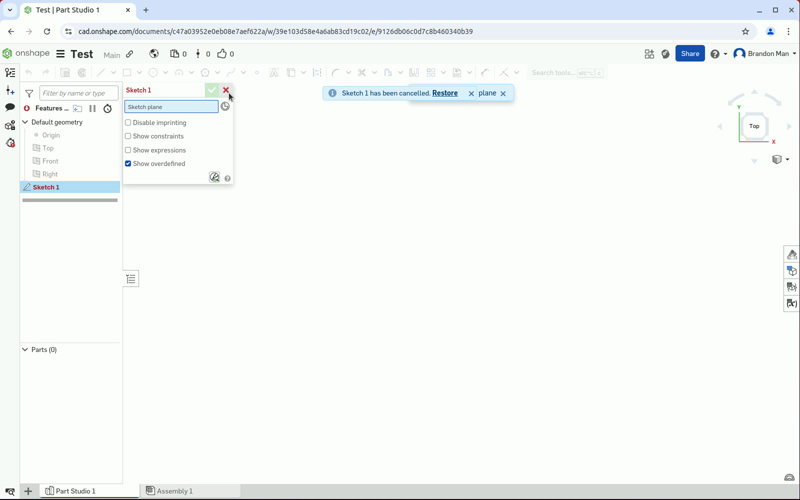
mouse_move(73, 150)
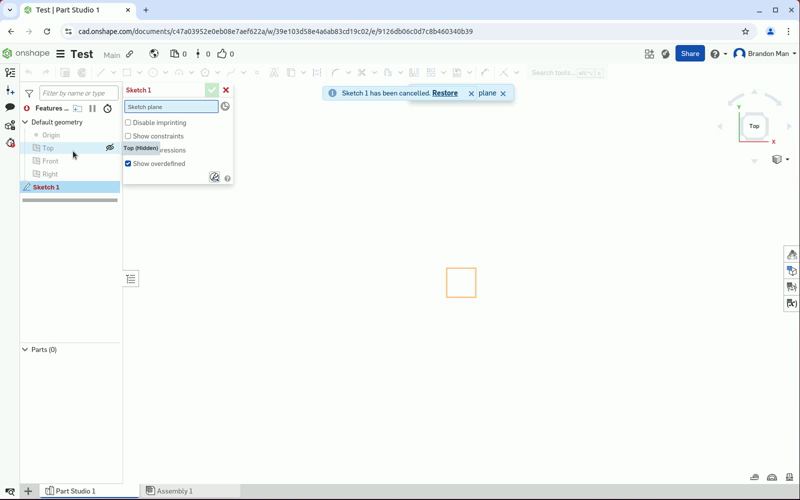
click(73, 150)
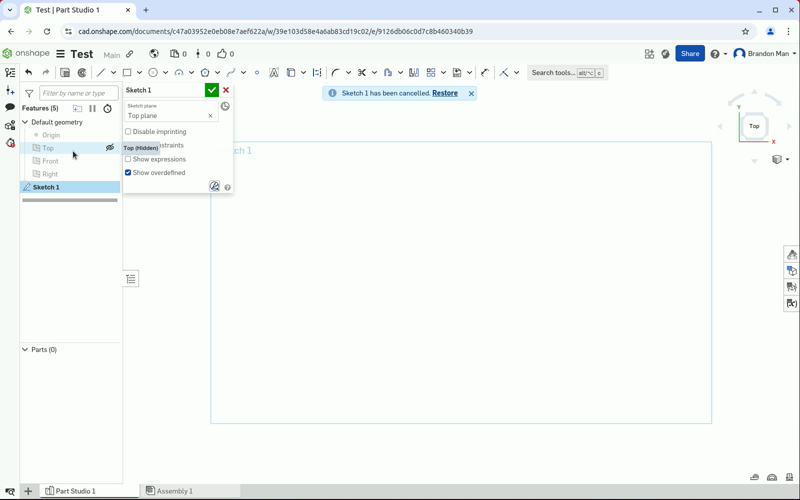
mouse_move(73, 352)
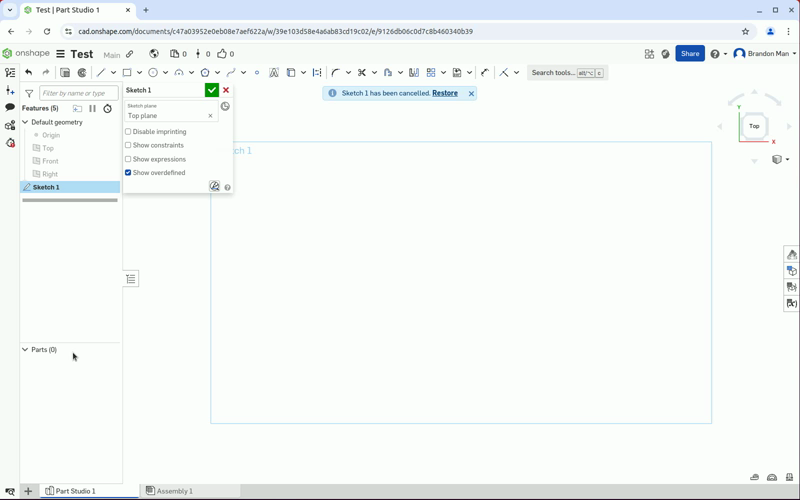
key(y)
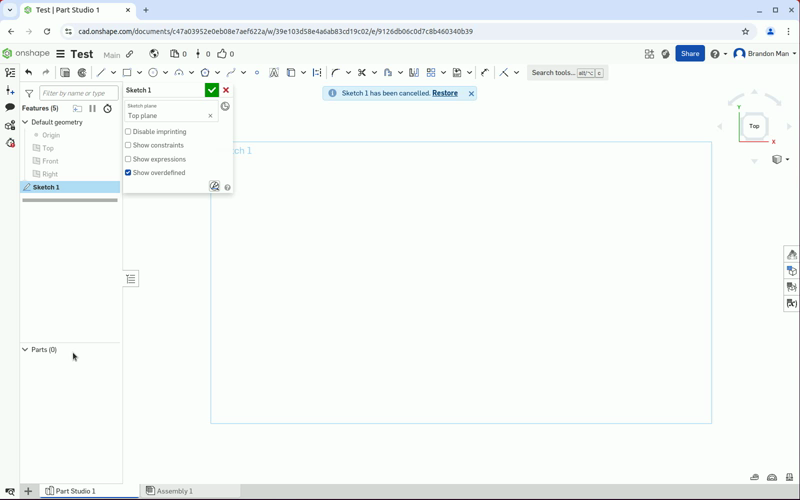
key(l)
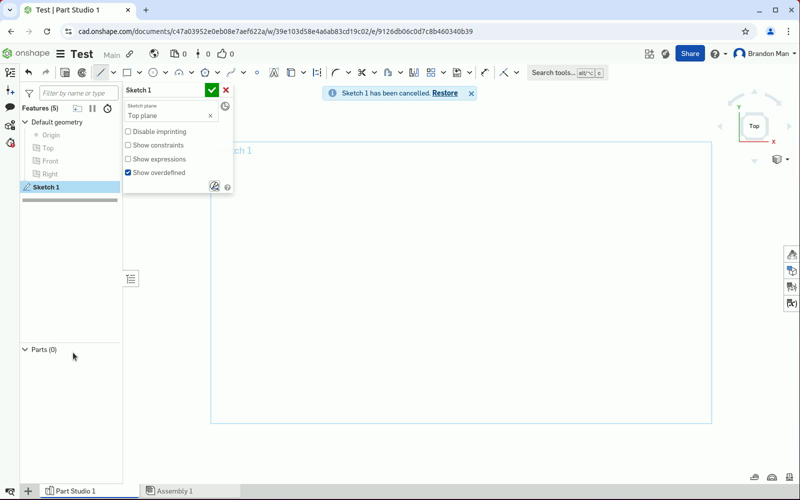
key_down(shift)
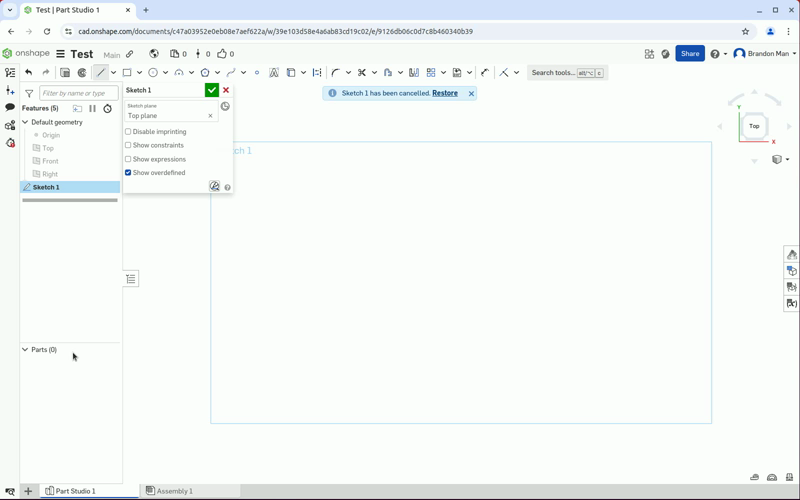
mouse_move(443, 300)
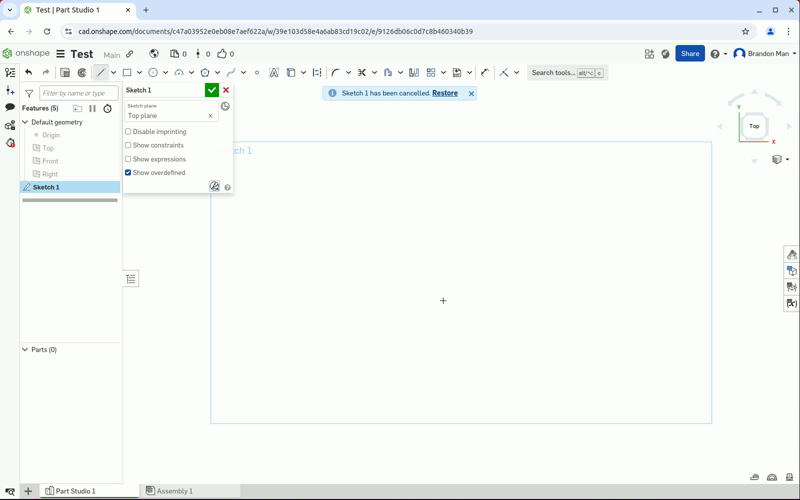
click(443, 300)
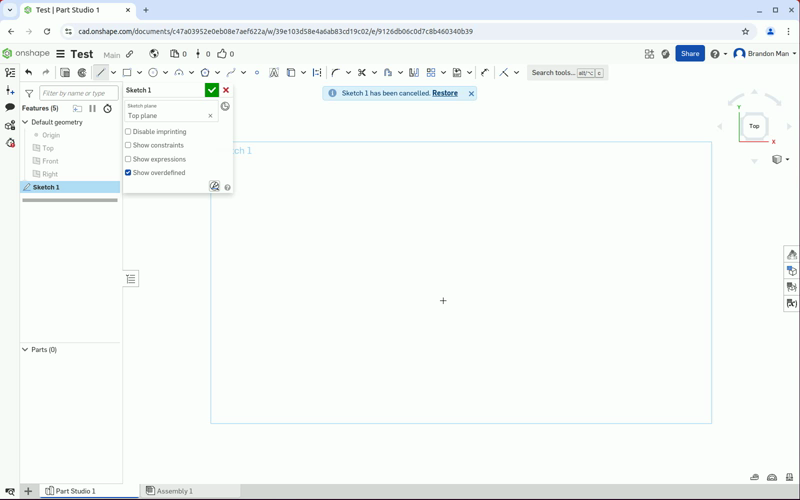
key_up(shift)
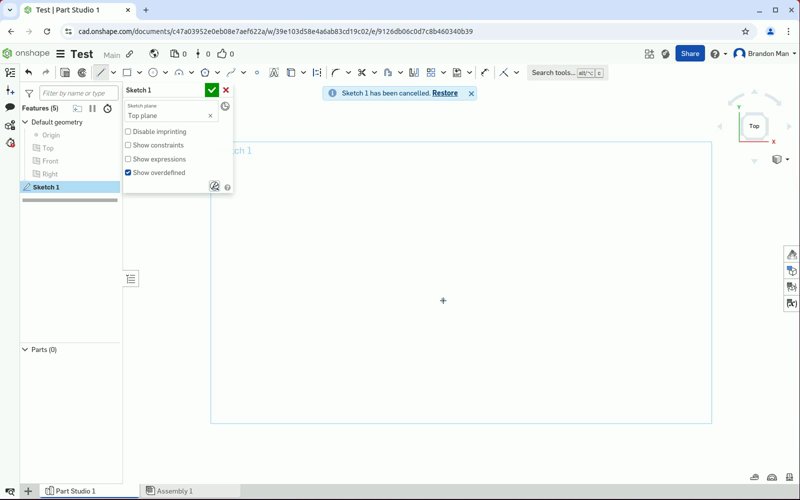
key_down(shift)
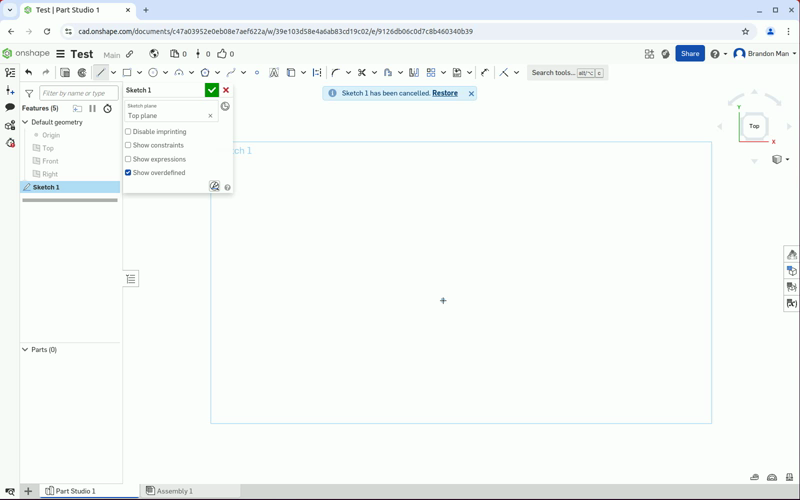
mouse_move(473, 300)
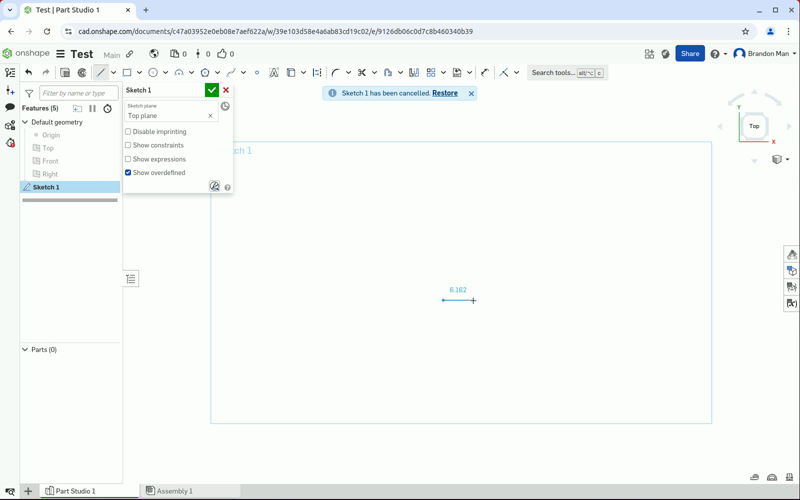
mouse_move(479, 300)
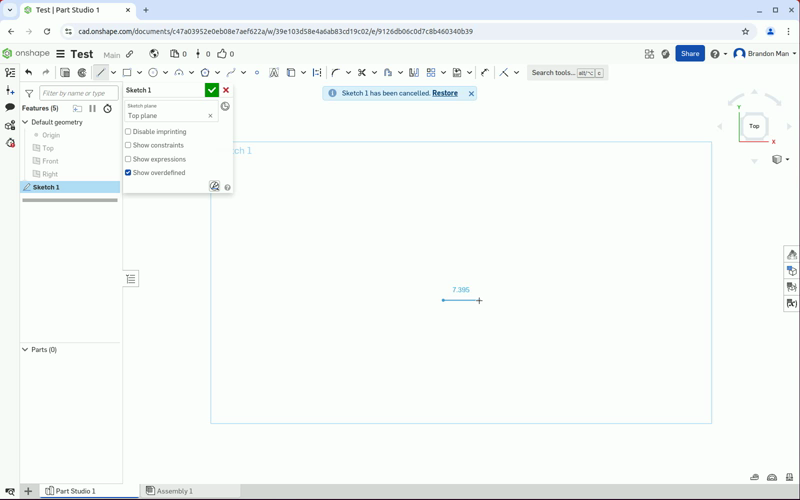
click(479, 300)
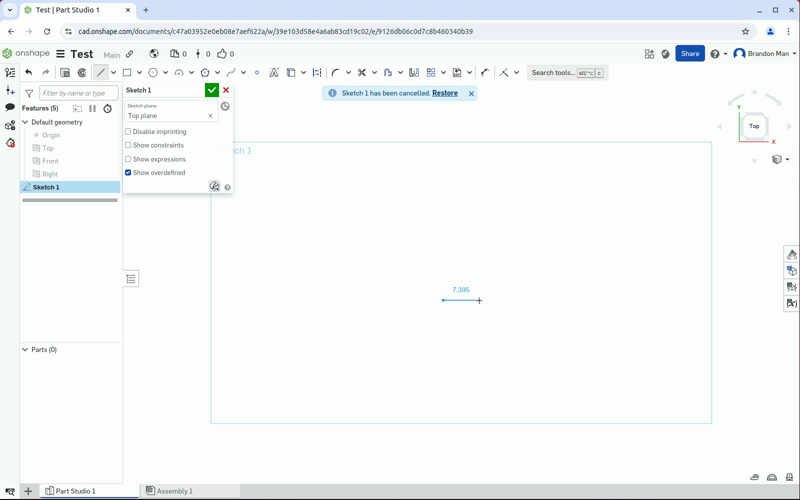
key_up(shift)
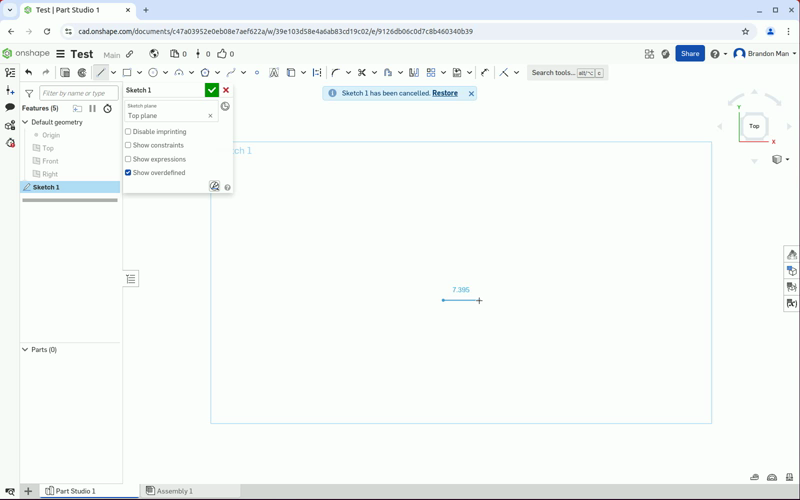
key_down(shift)
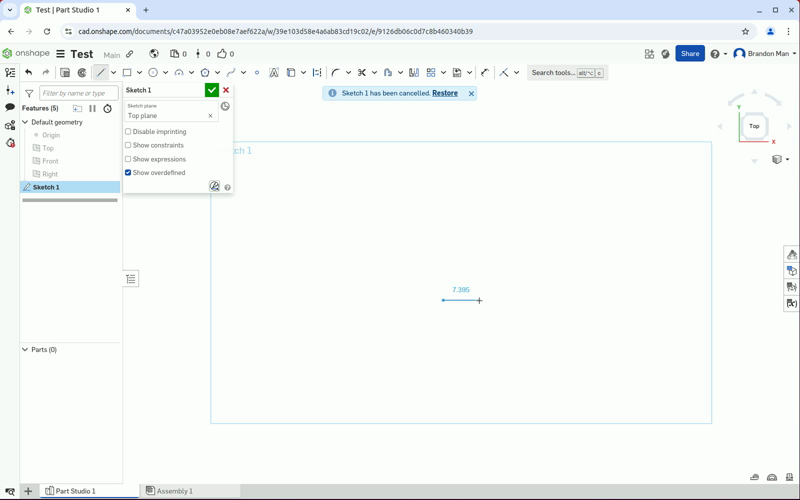
mouse_move(509, 300)
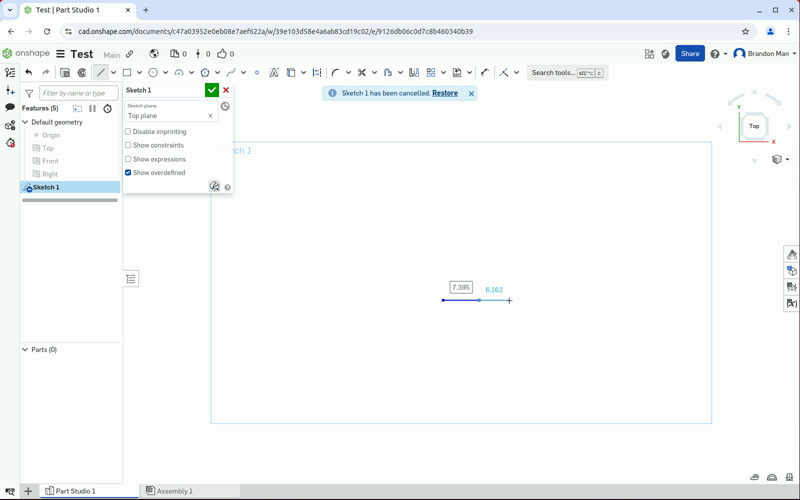
mouse_move(479, 264)
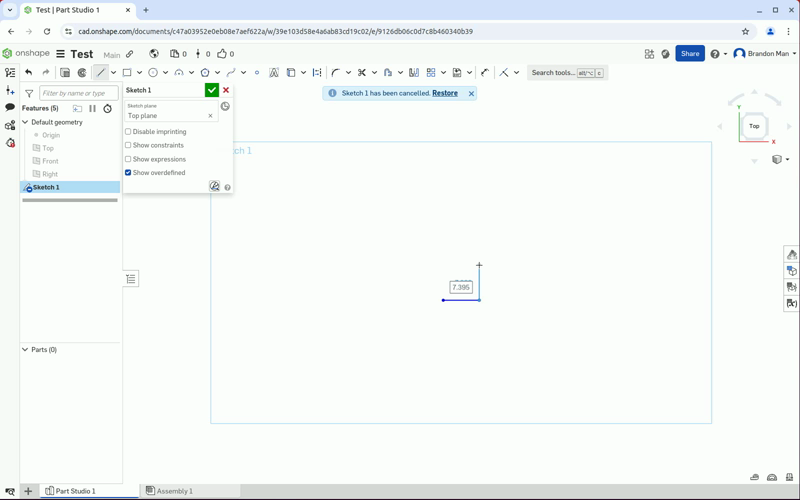
click(479, 264)
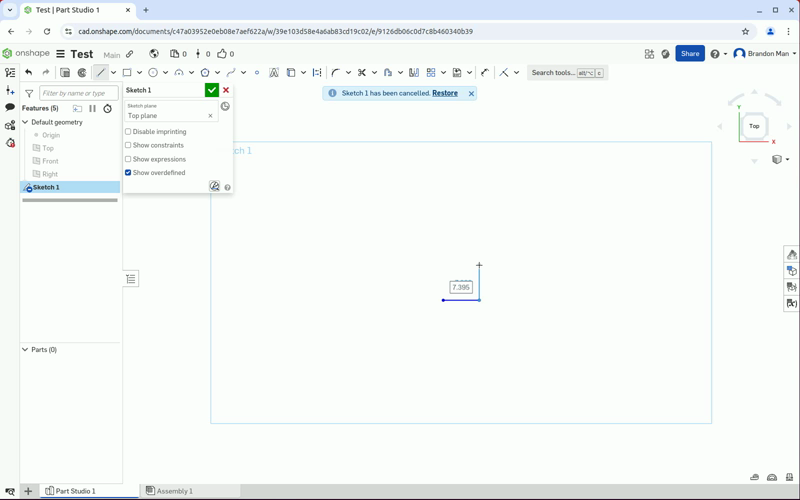
key_up(shift)
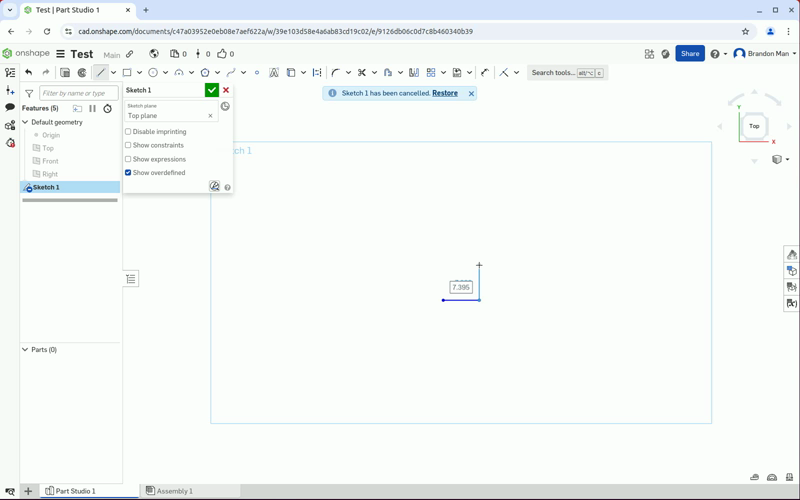
key_down(shift)
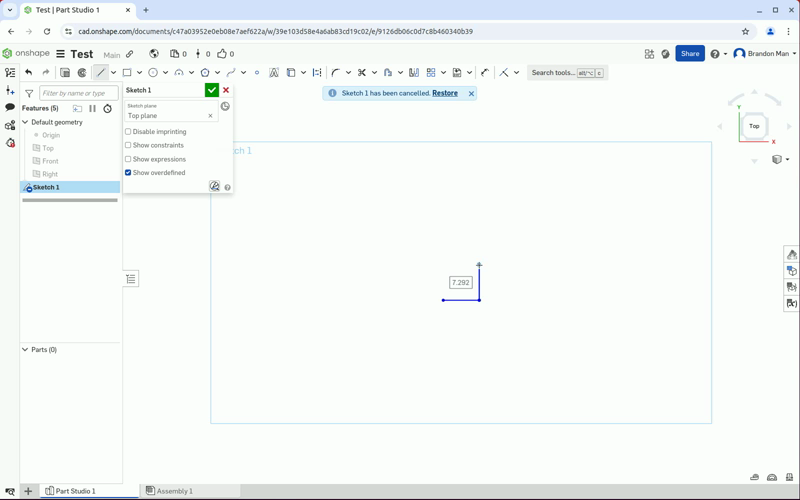
mouse_move(509, 264)
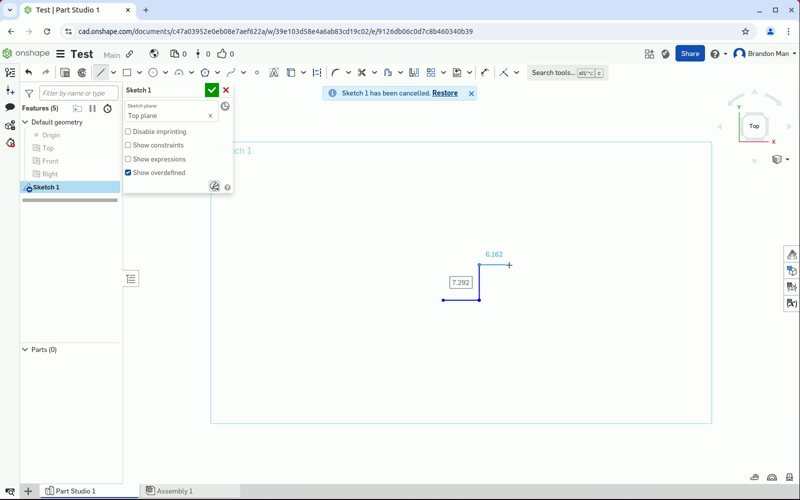
mouse_move(443, 264)
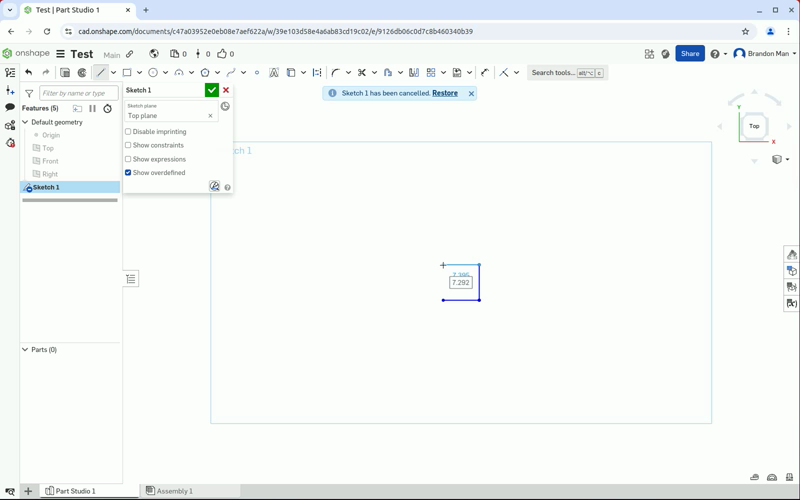
click(443, 264)
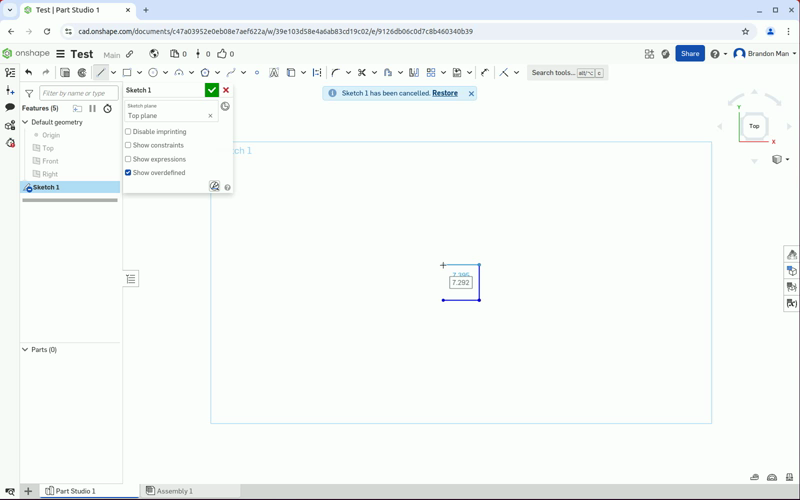
key_up(shift)
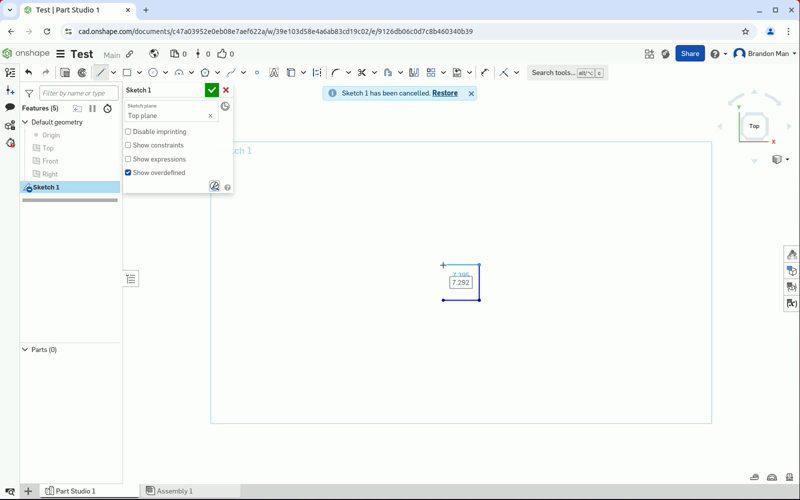
mouse_move(473, 264)
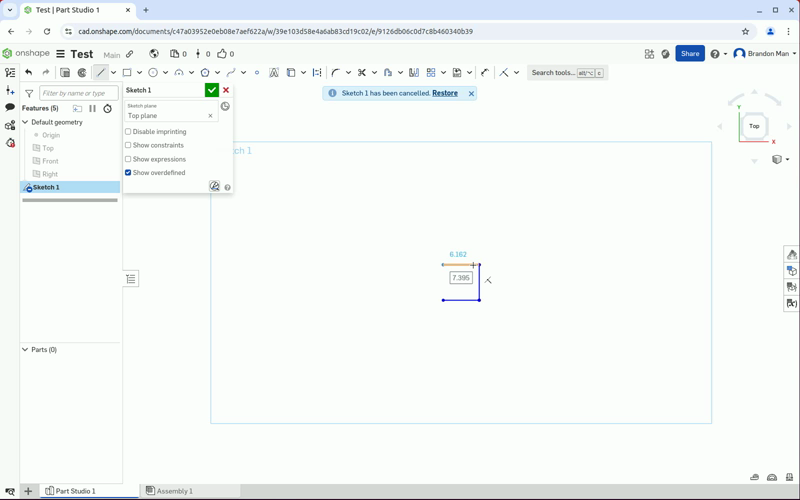
key_down(shift)
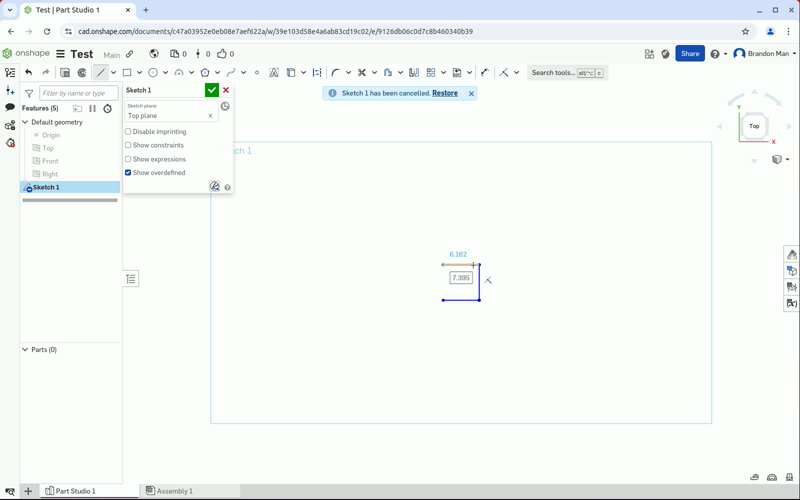
mouse_move(443, 300)
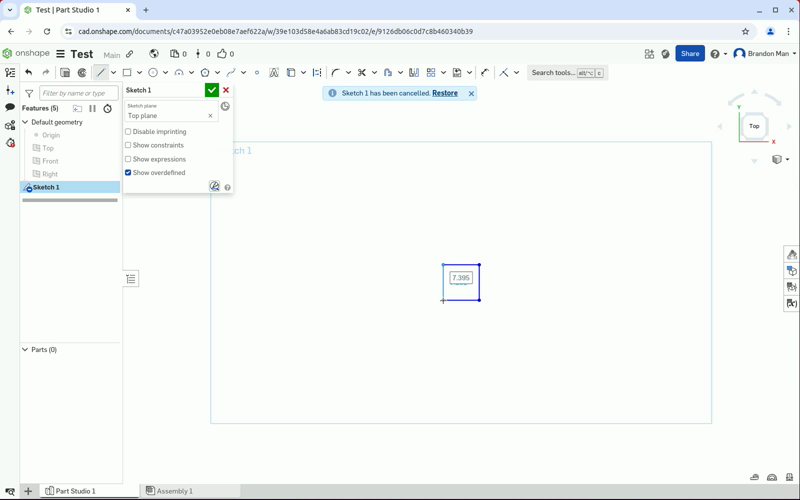
key_up(shift)
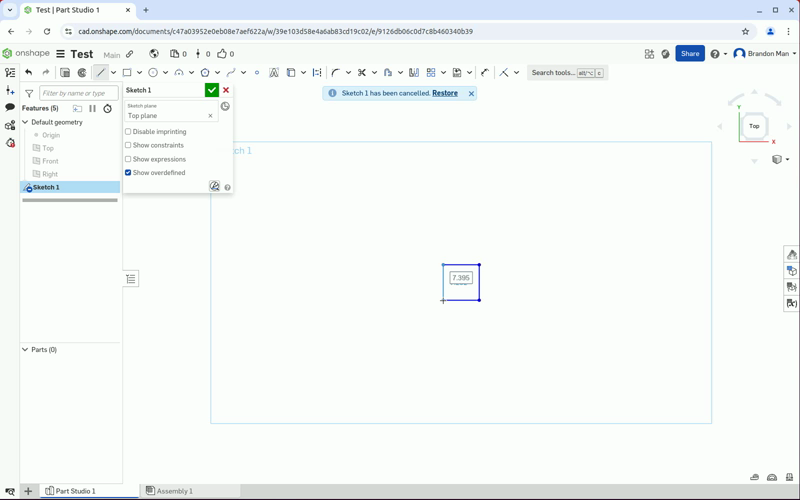
click(443, 300)
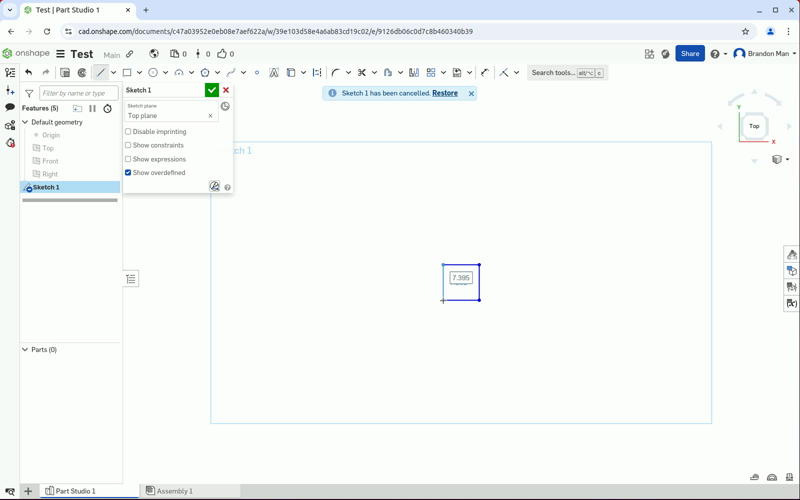
key(esc)
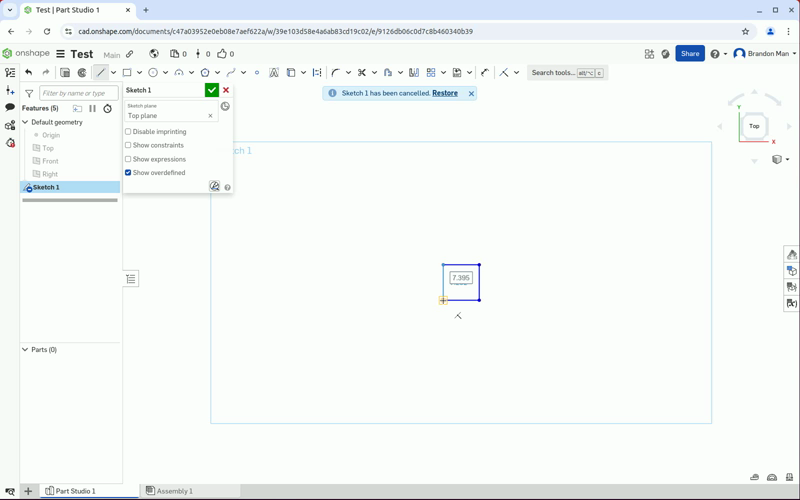
mouse_move(477, 276)
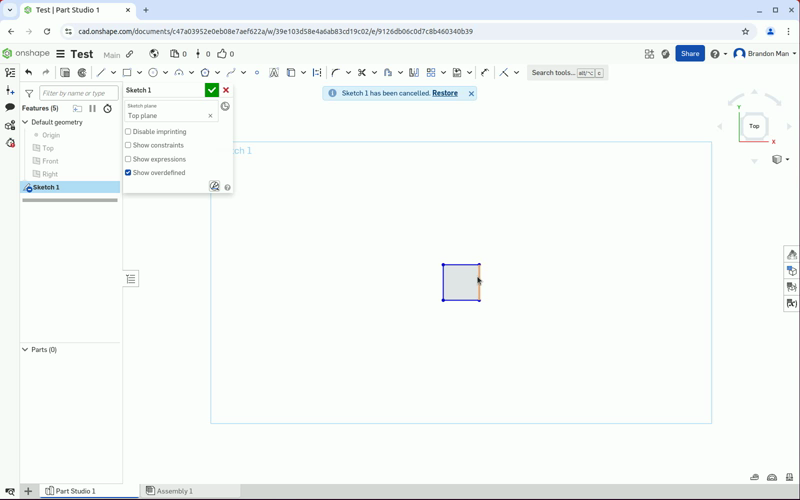
scroll(6)
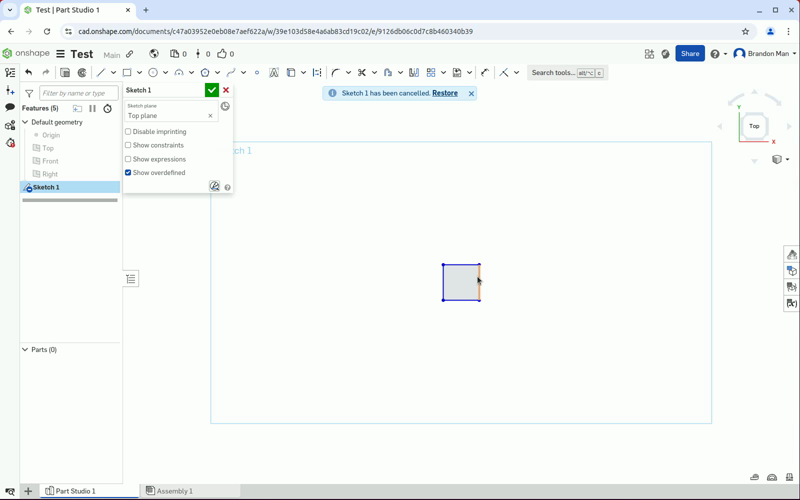
scroll(6)
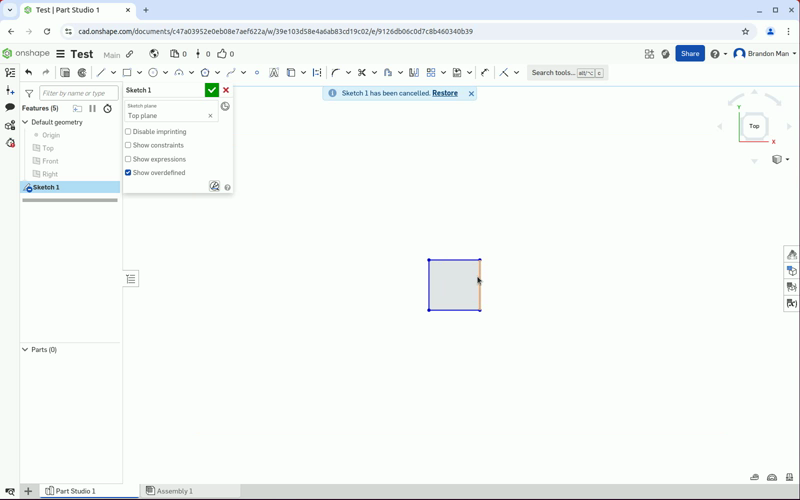
scroll(6)
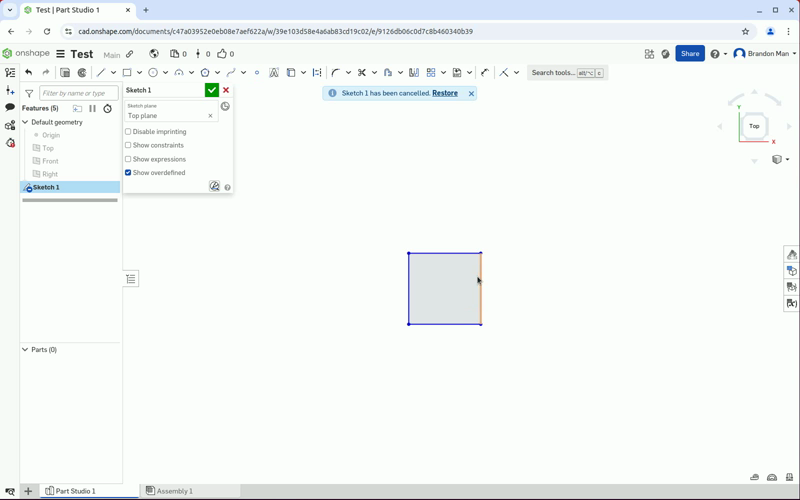
scroll(6)
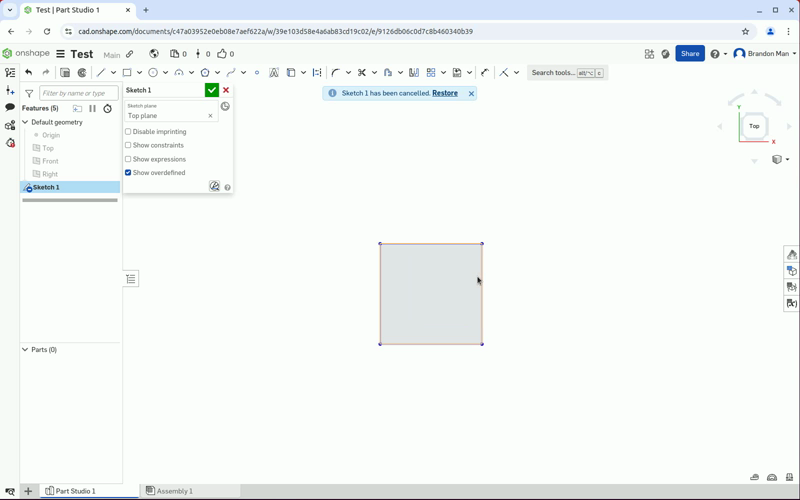
scroll(6)
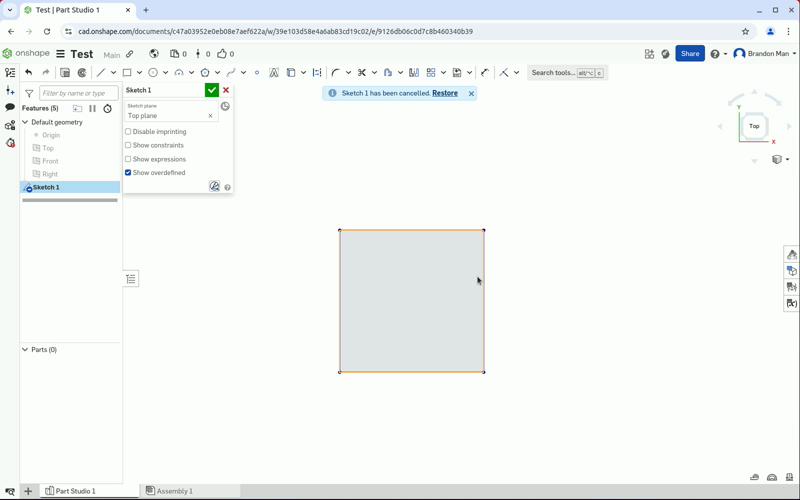
scroll(6)
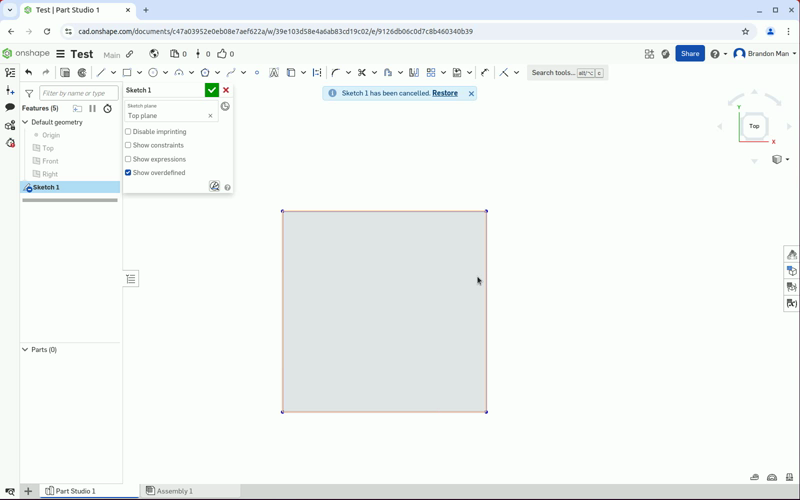
scroll(6)
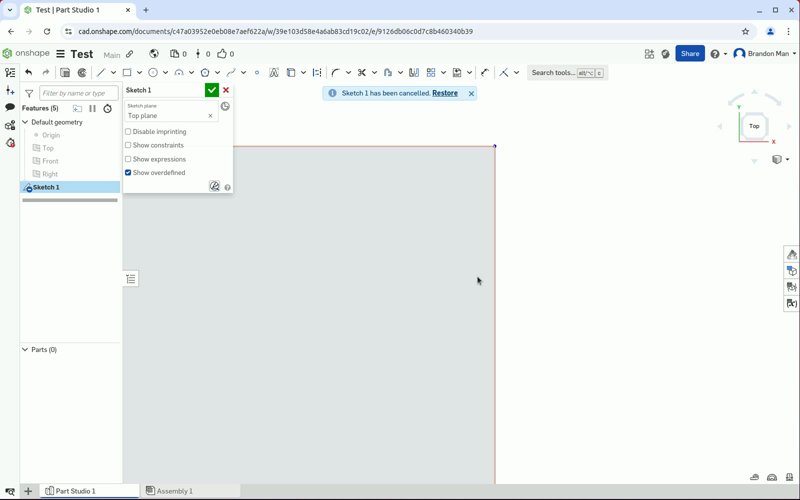
click(477, 276)
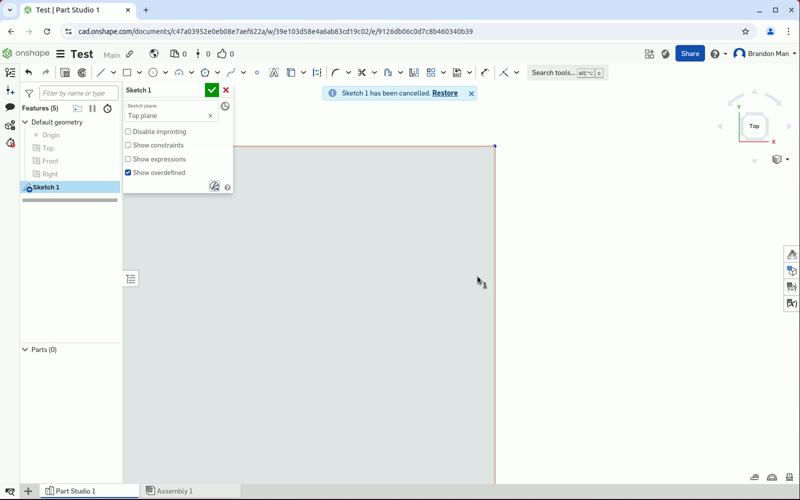
scroll(-6)
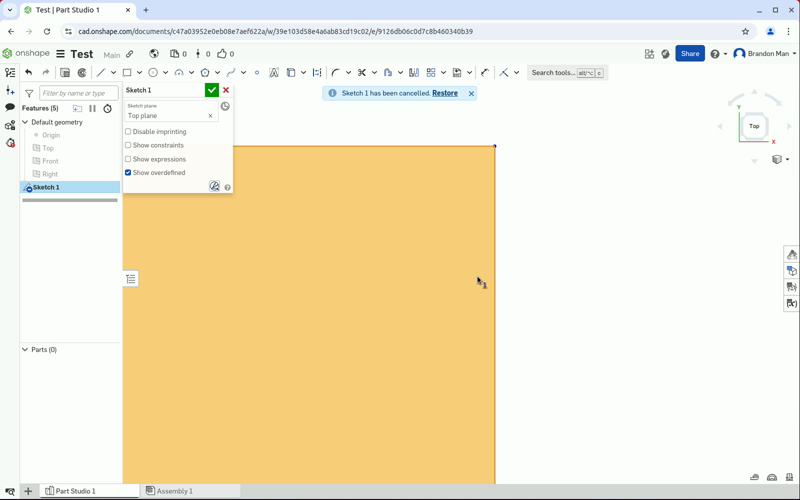
scroll(-6)
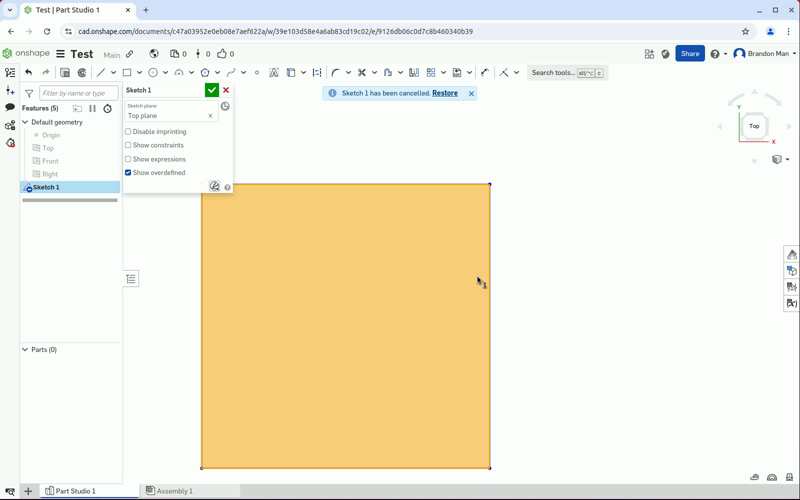
scroll(-6)
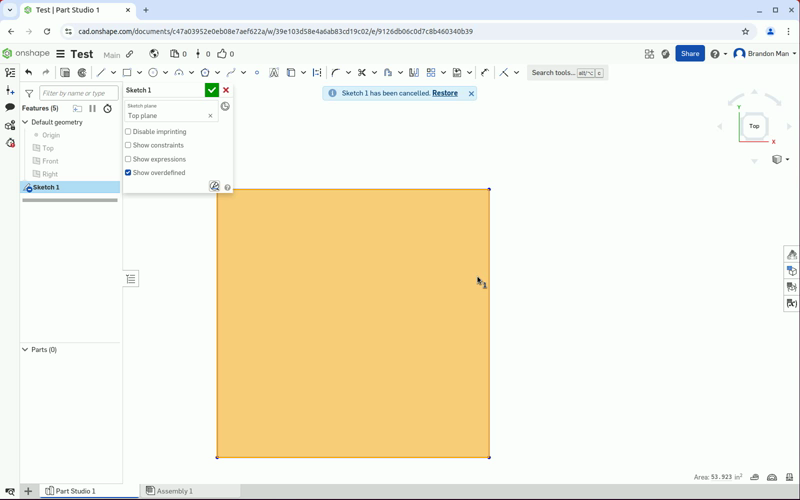
scroll(-6)
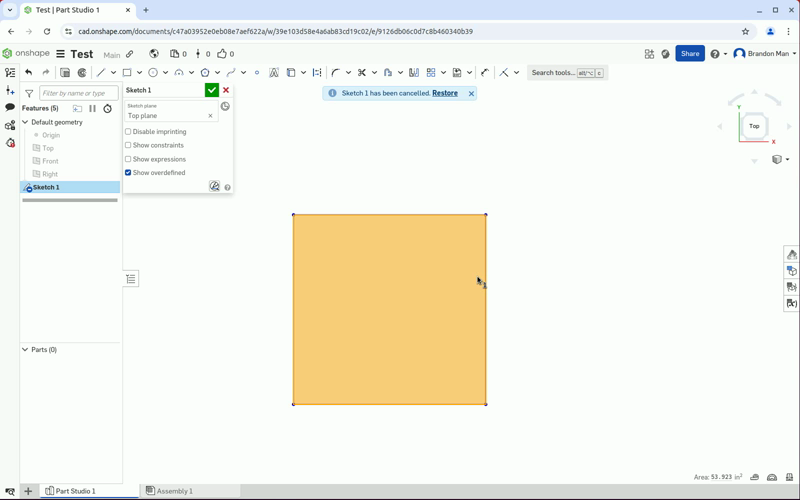
scroll(-6)
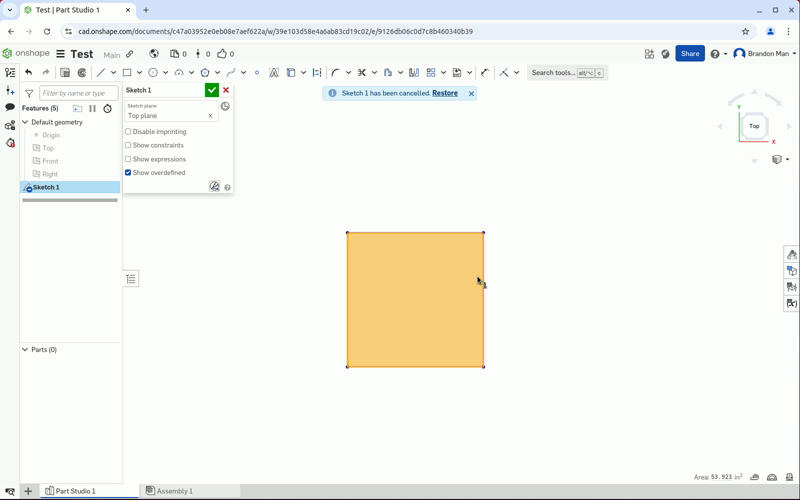
scroll(-6)
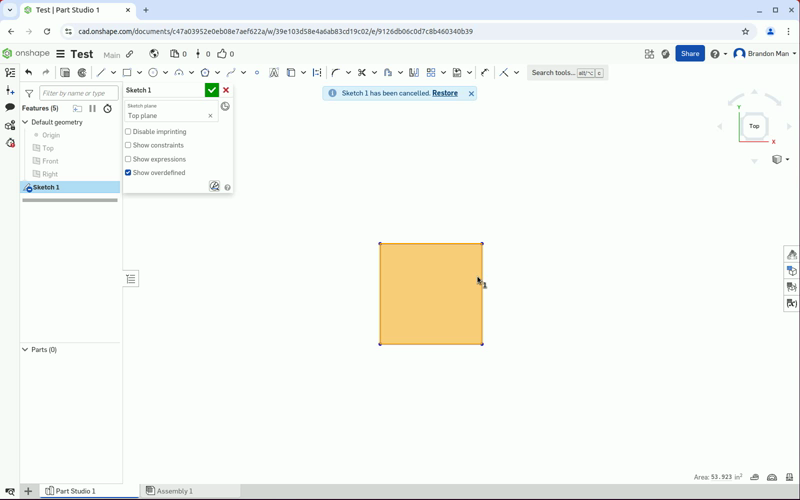
scroll(-6)
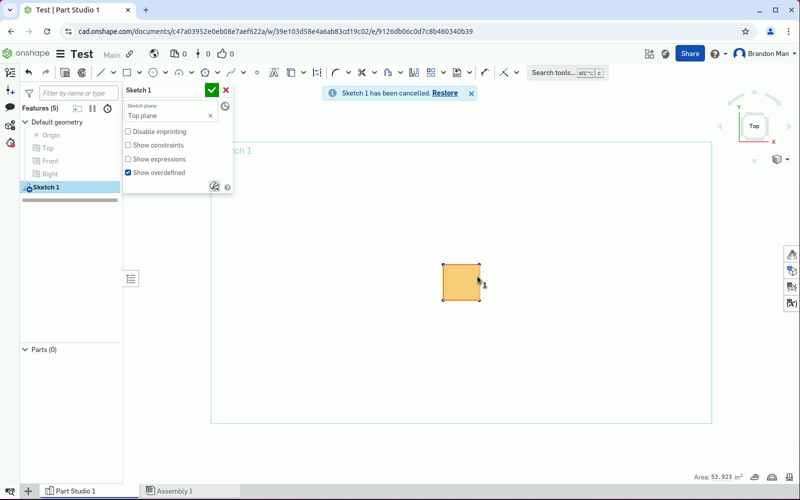
mouse_move(73, 352)
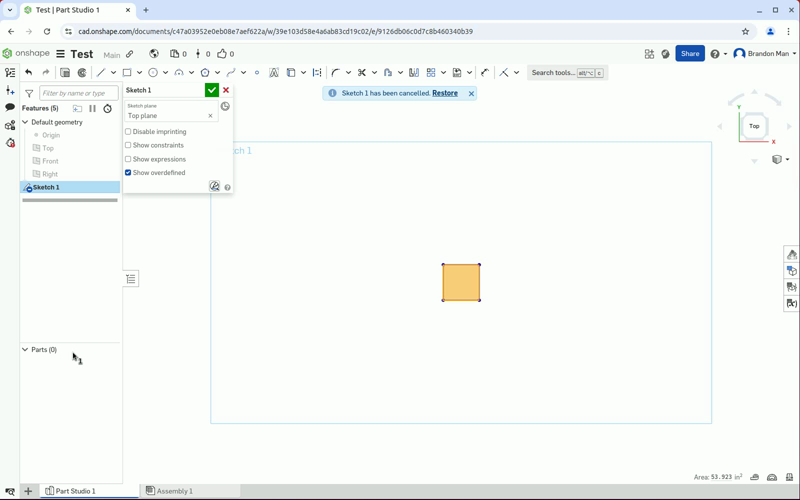
key(shift+y)
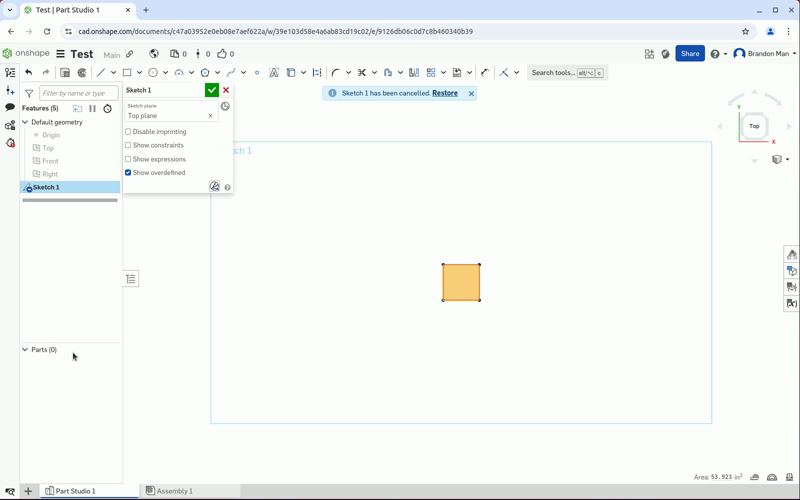
key(shift+e)
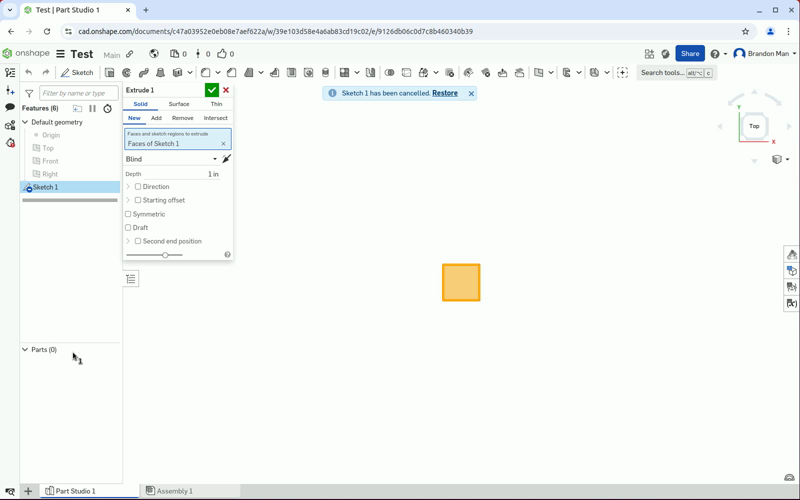
mouse_move(143, 106)
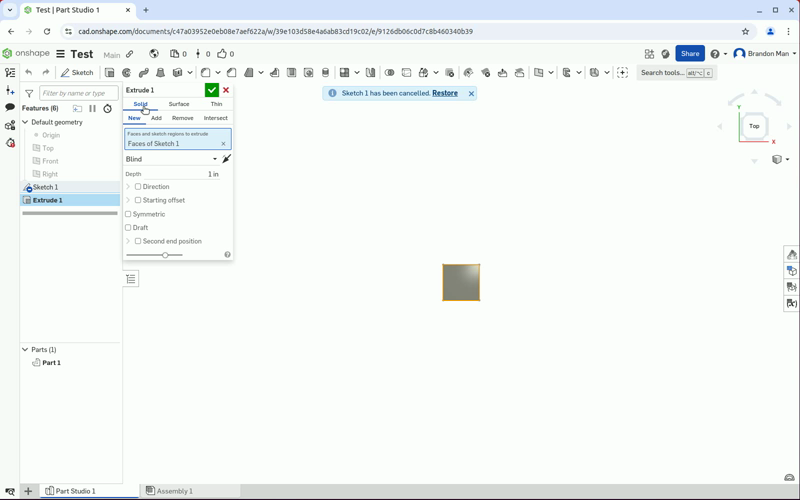
click(143, 106)
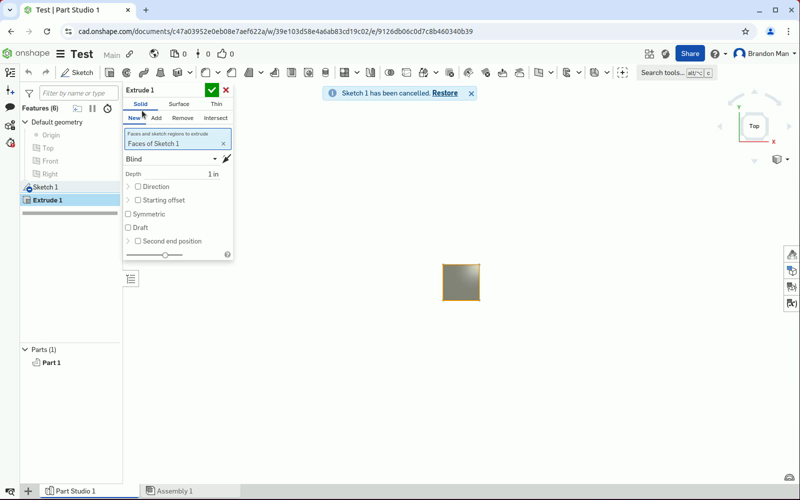
mouse_move(137, 120)
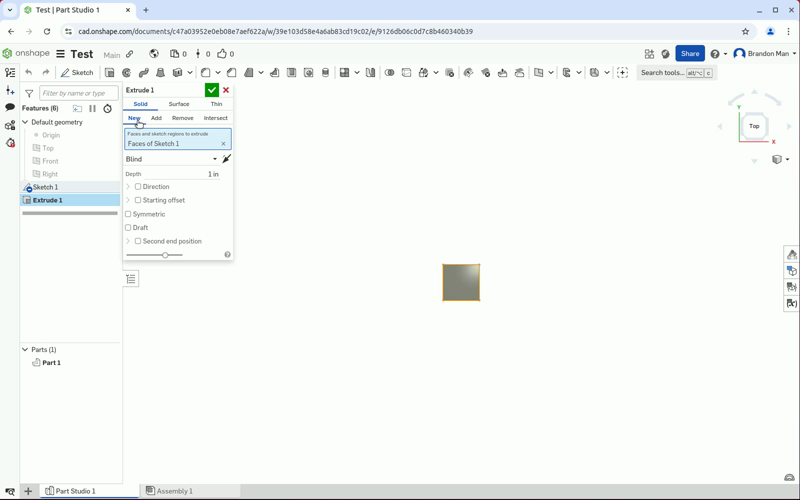
click(137, 120)
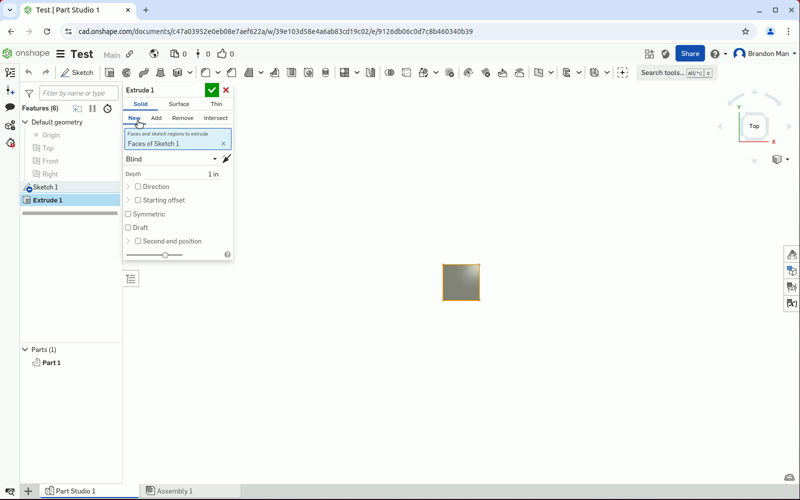
key(tab, 4)
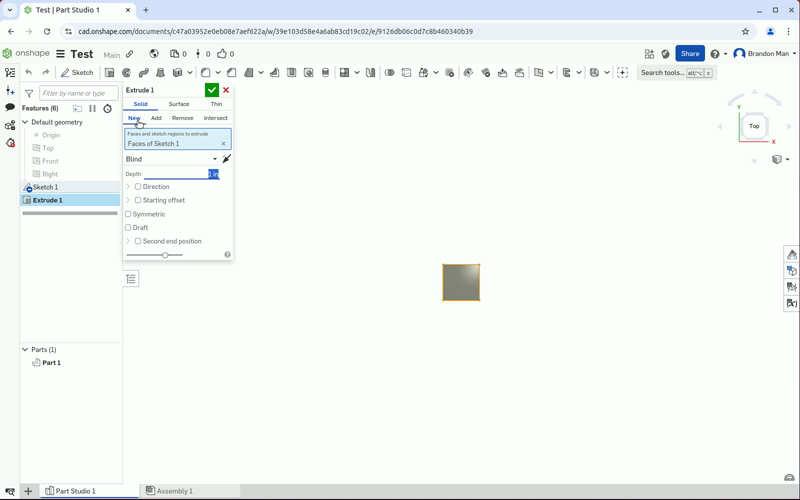
text(7.221)
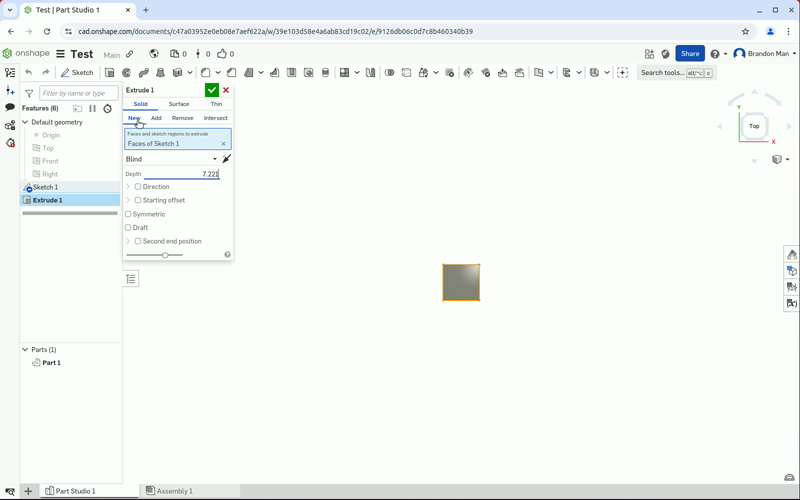
key(enter)
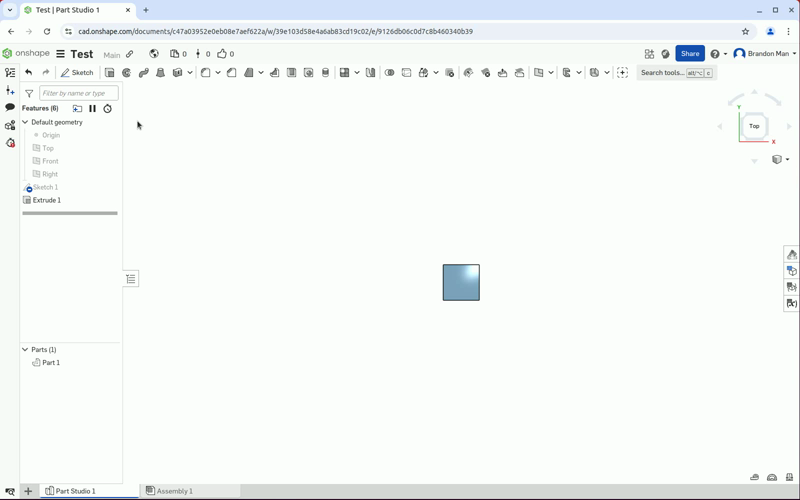
key(shift+h)
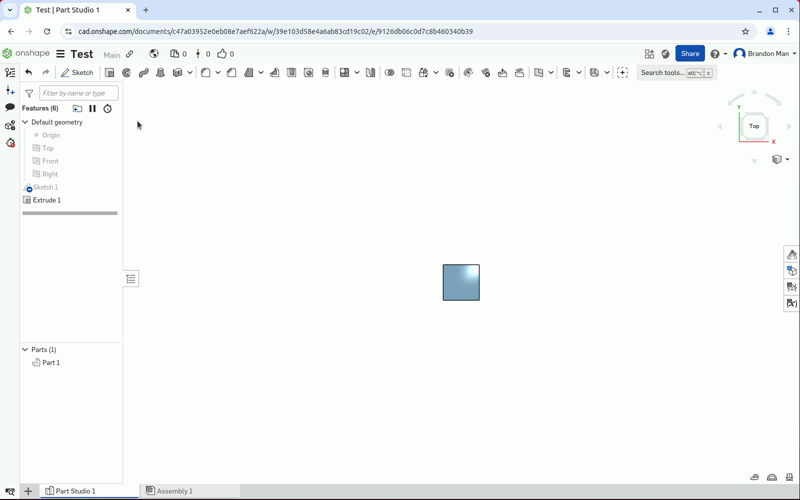
key(shift+h)
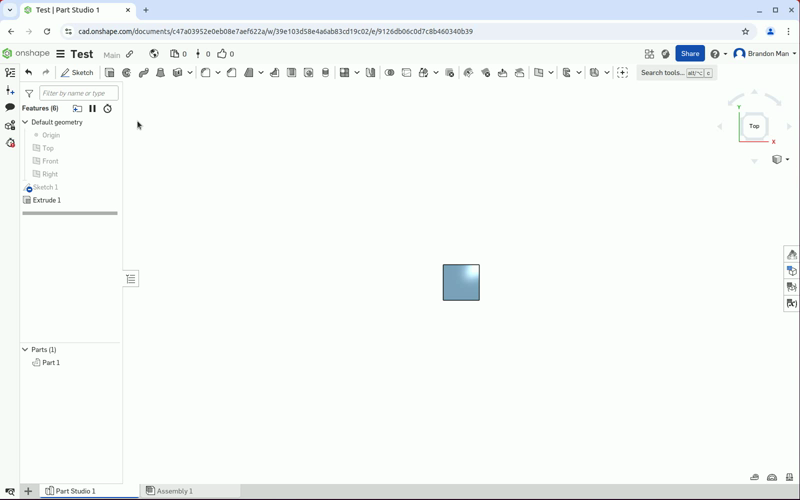
mouse_move(73, 189)
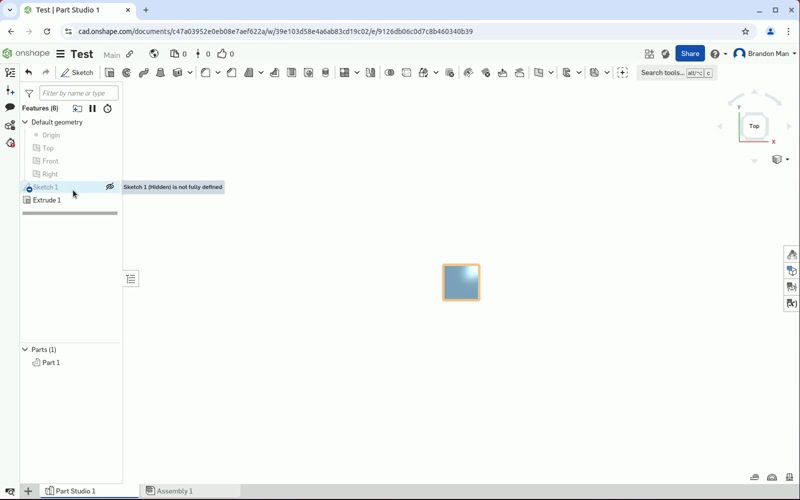
click(73, 189)
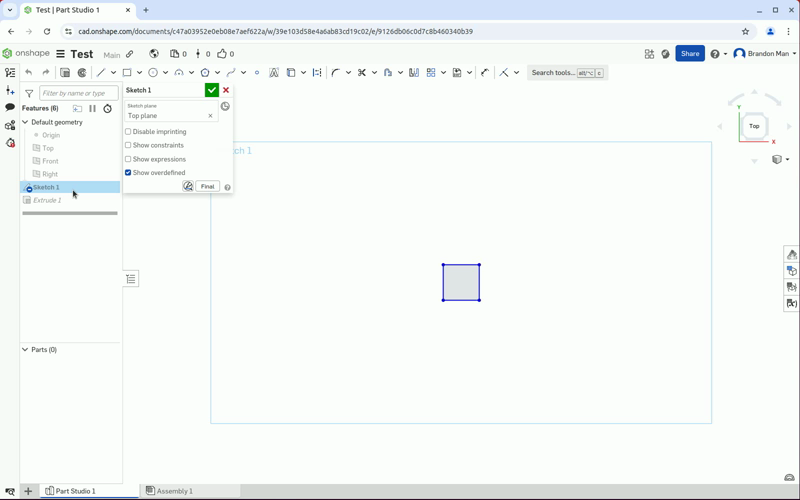
mouse_move(229, 92)
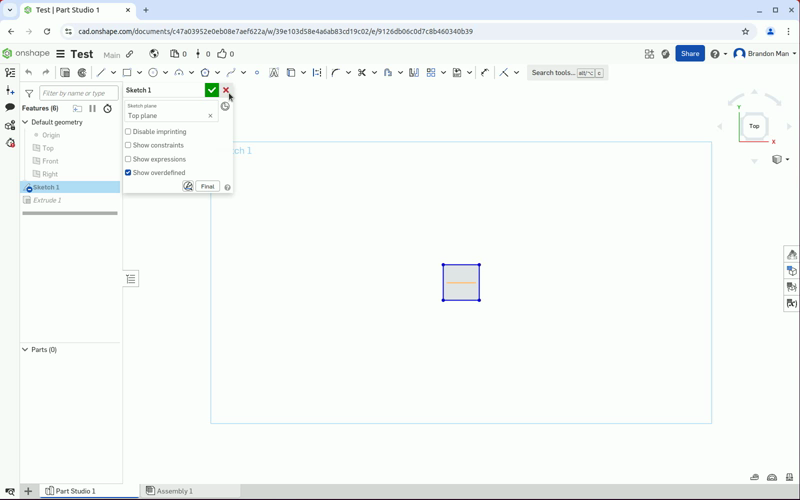
click(229, 92)
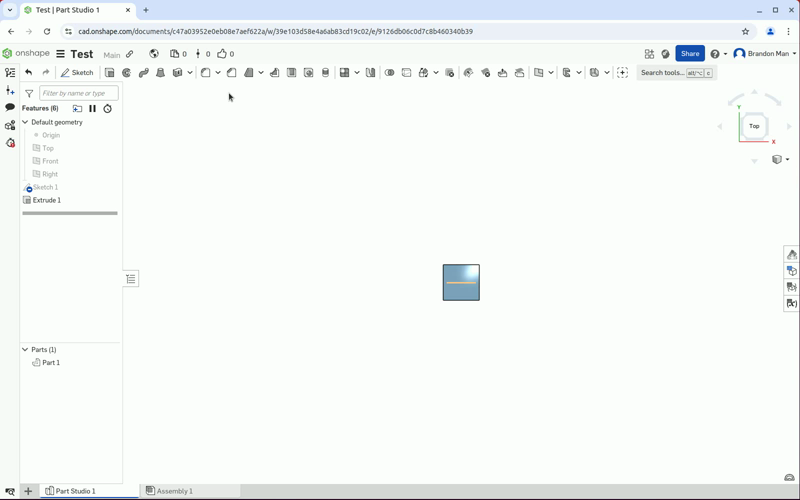
mouse_move(541, 75)
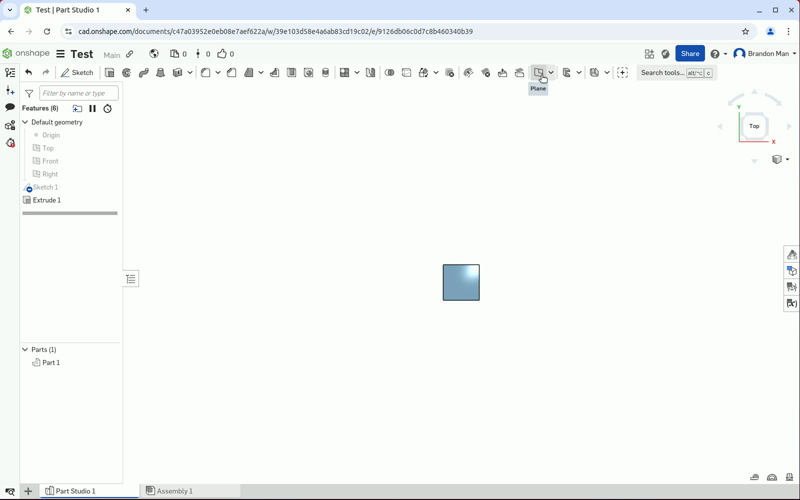
click(541, 75)
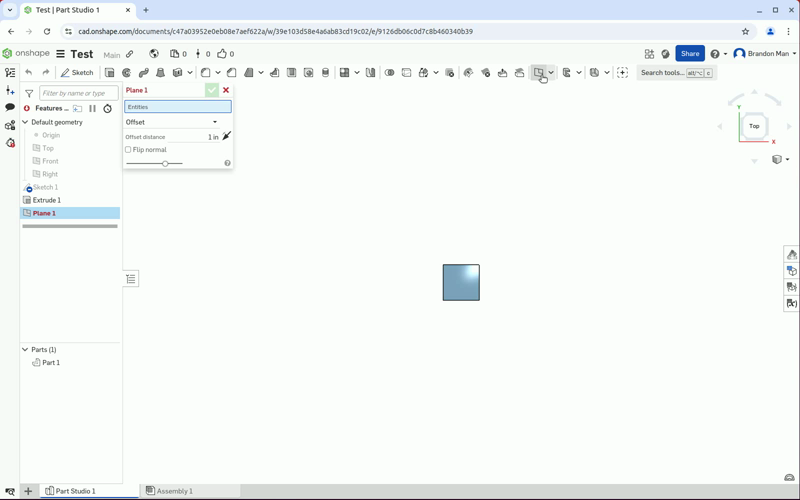
mouse_move(73, 150)
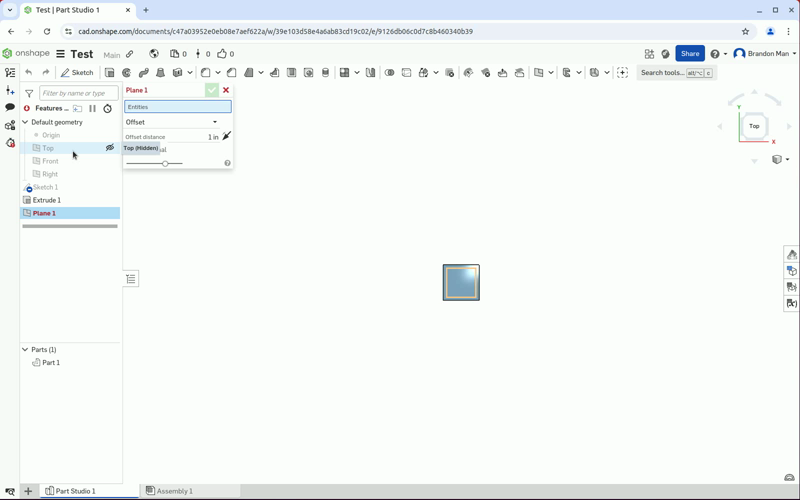
click(73, 150)
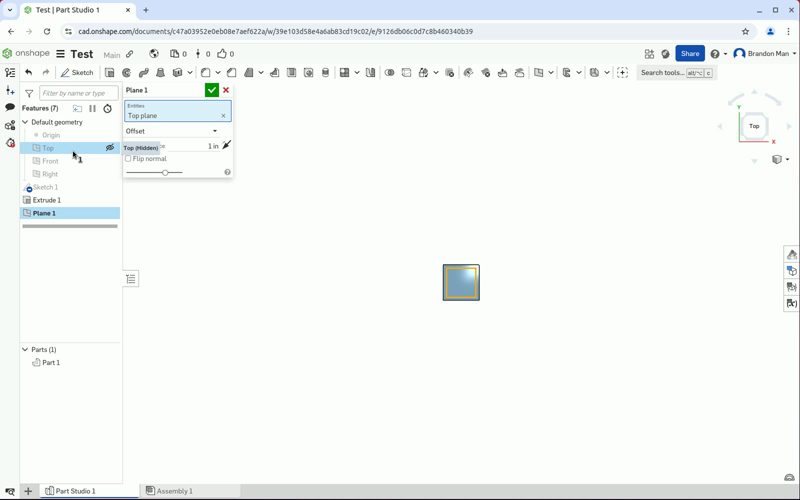
key(tab, 2)
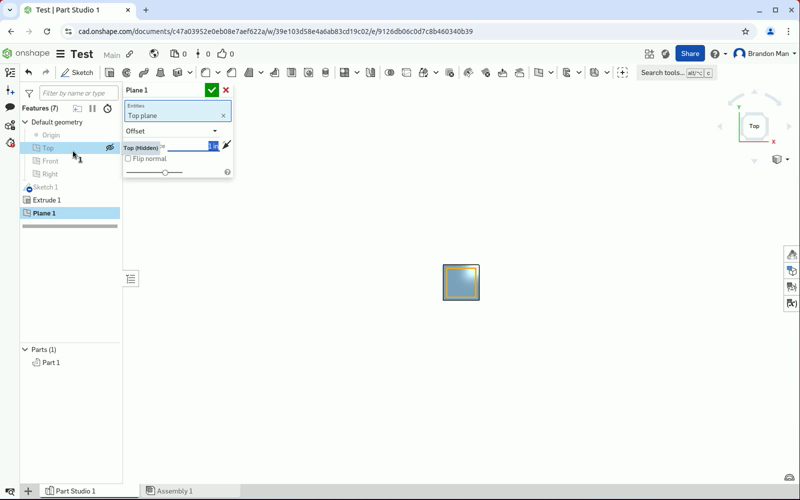
text(7.21)
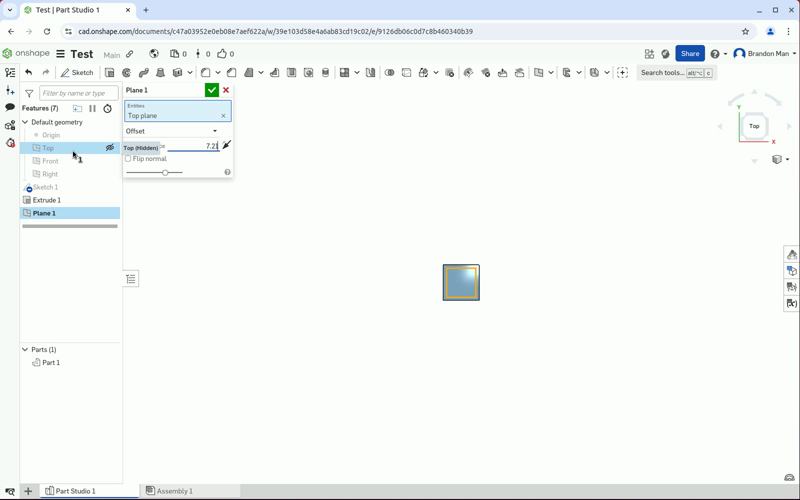
key(enter, 2)
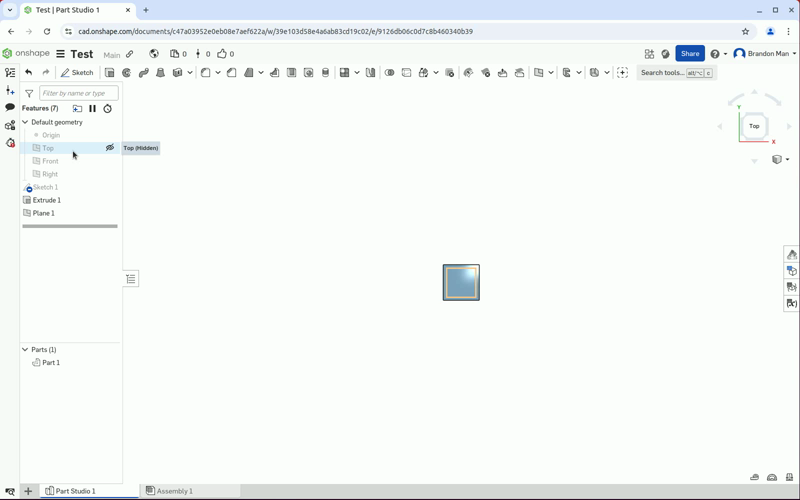
key(shift+s)
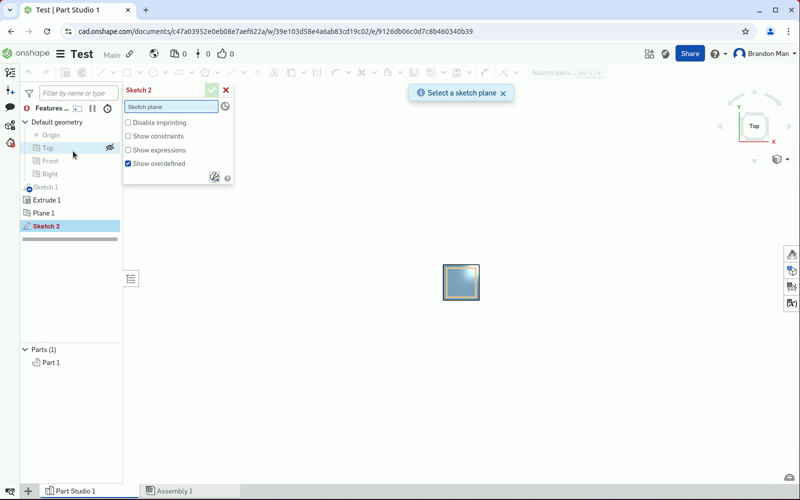
mouse_move(73, 215)
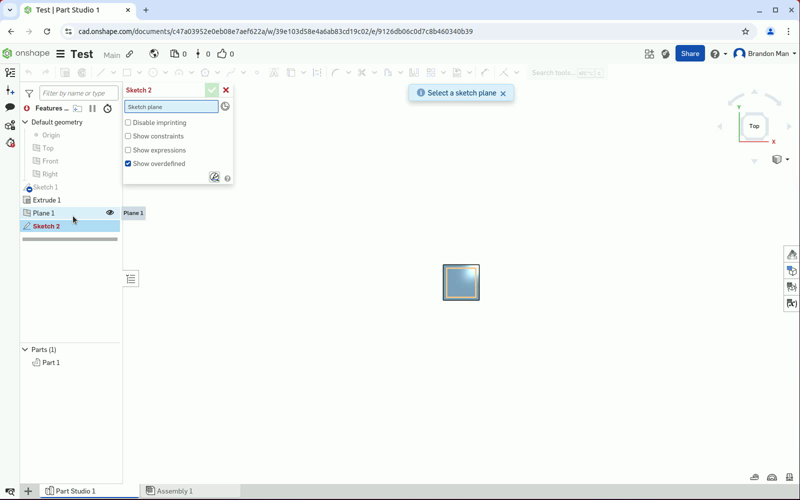
click(73, 215)
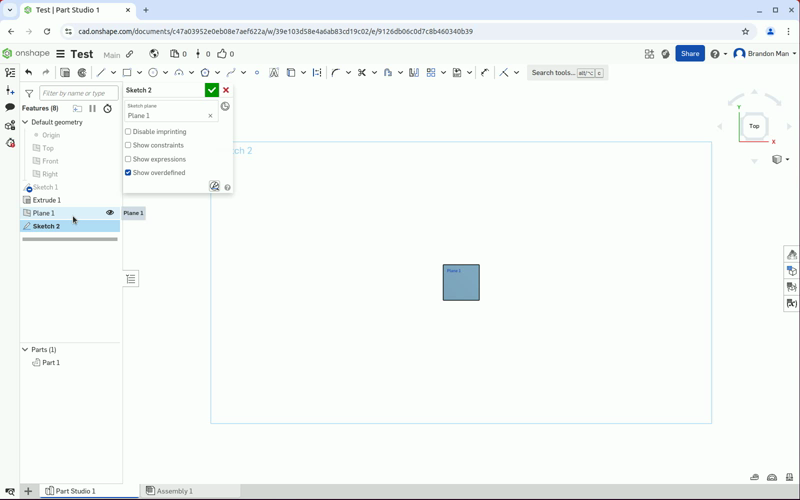
mouse_move(73, 352)
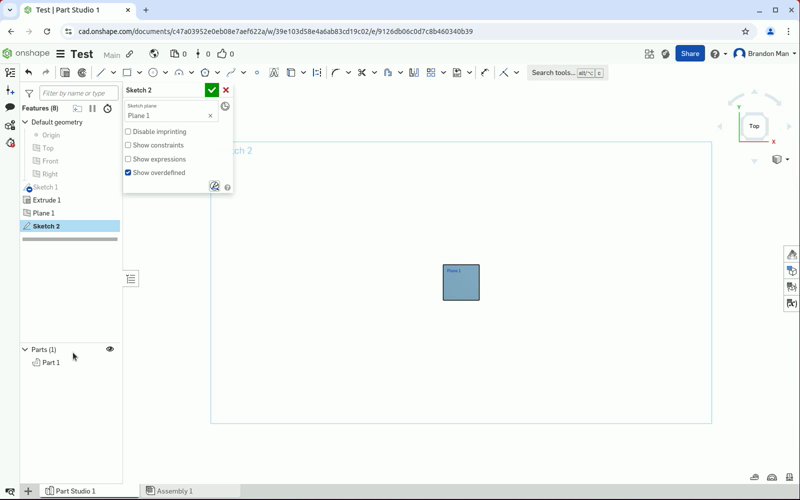
key(y)
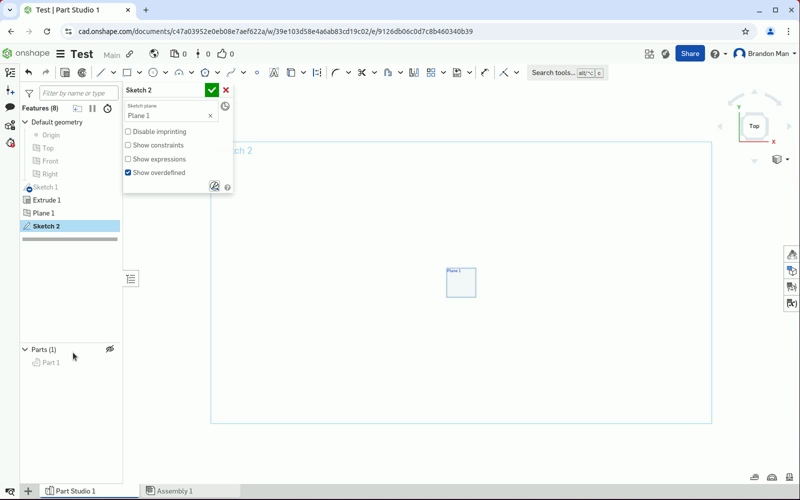
key(c)
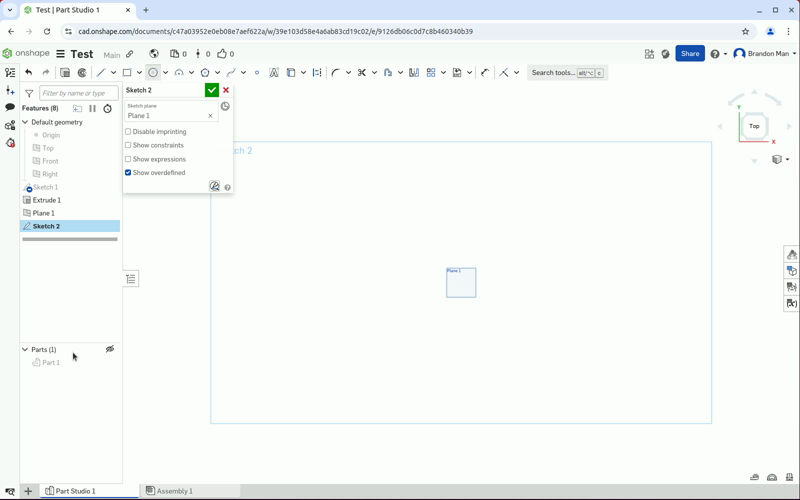
key_down(shift)
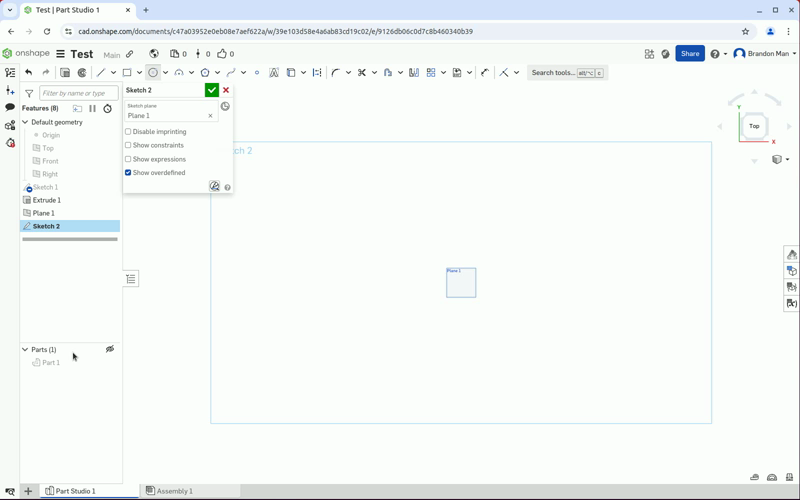
mouse_move(460, 282)
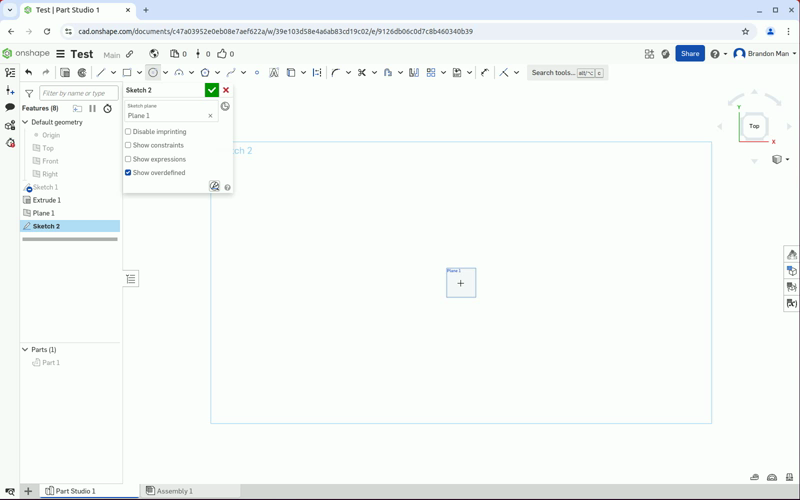
click(460, 282)
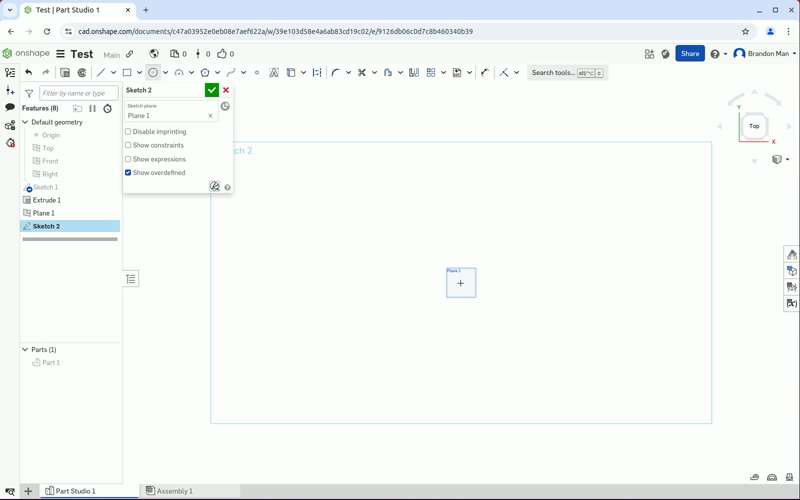
key_up(shift)
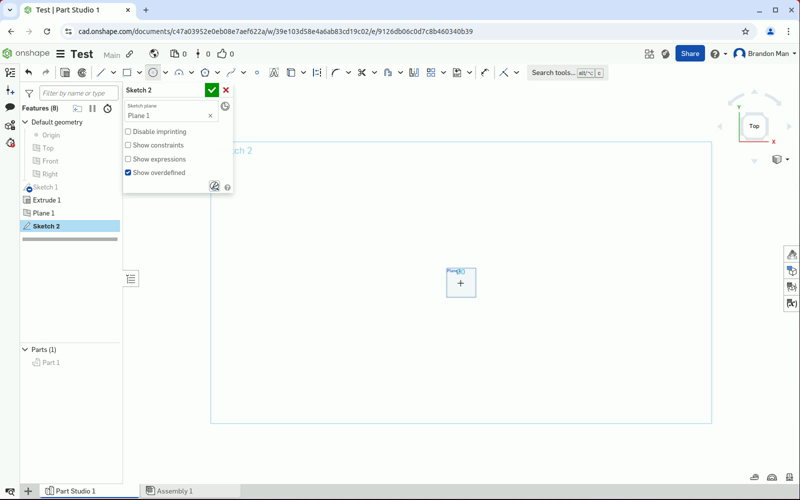
mouse_move(473, 282)
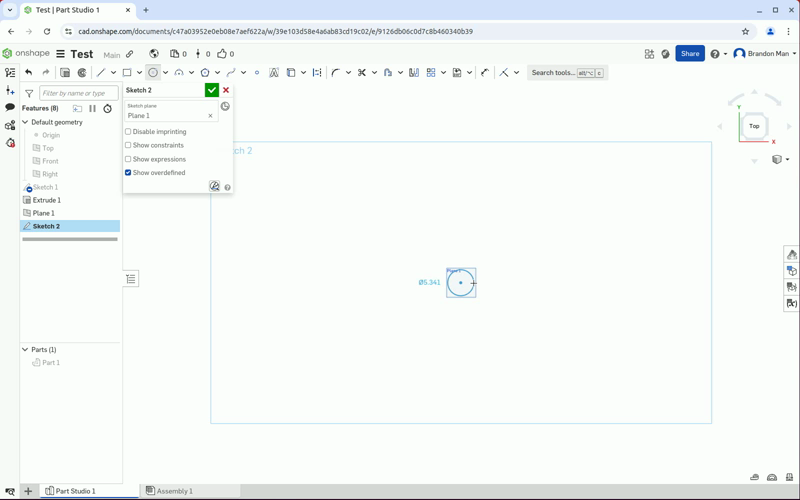
click(473, 282)
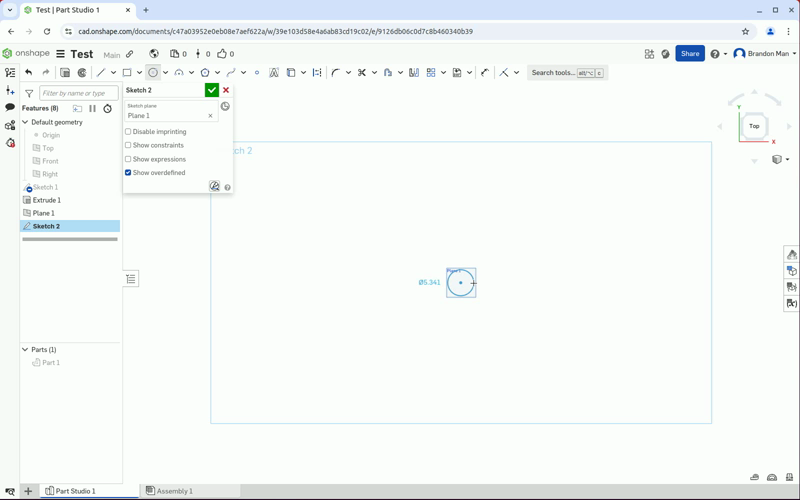
key(esc)
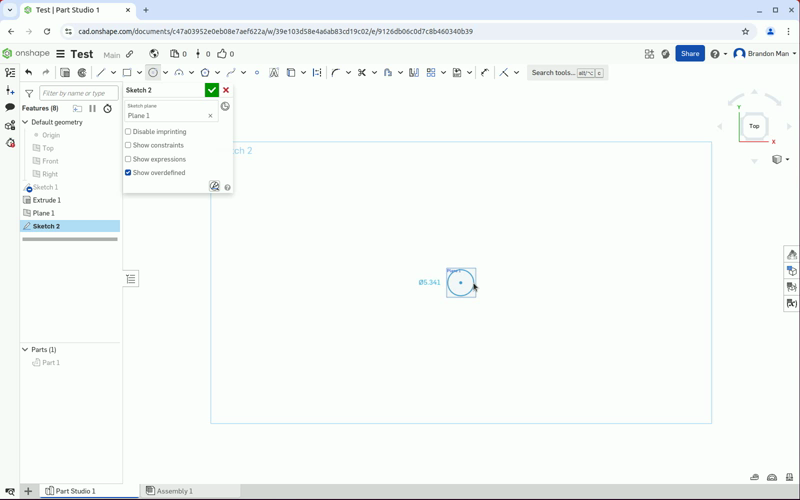
mouse_move(465, 293)
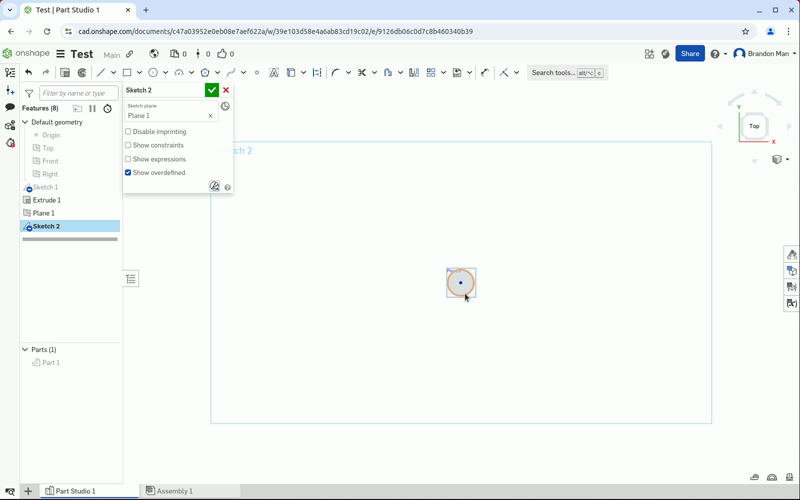
scroll(6)
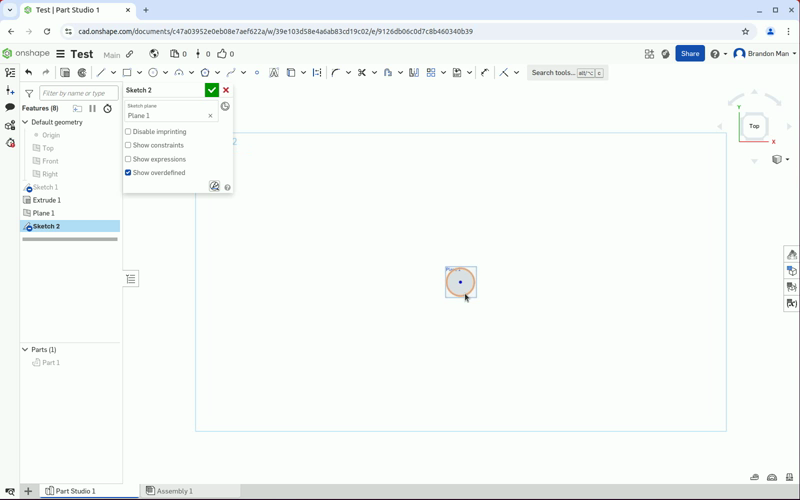
scroll(6)
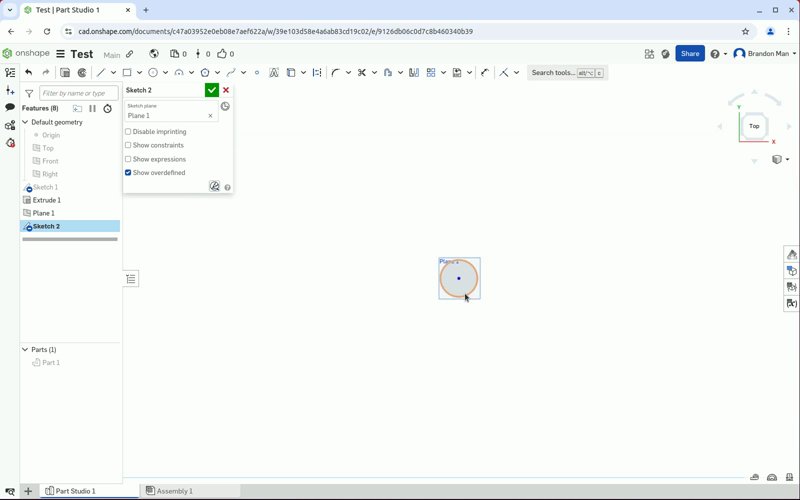
scroll(6)
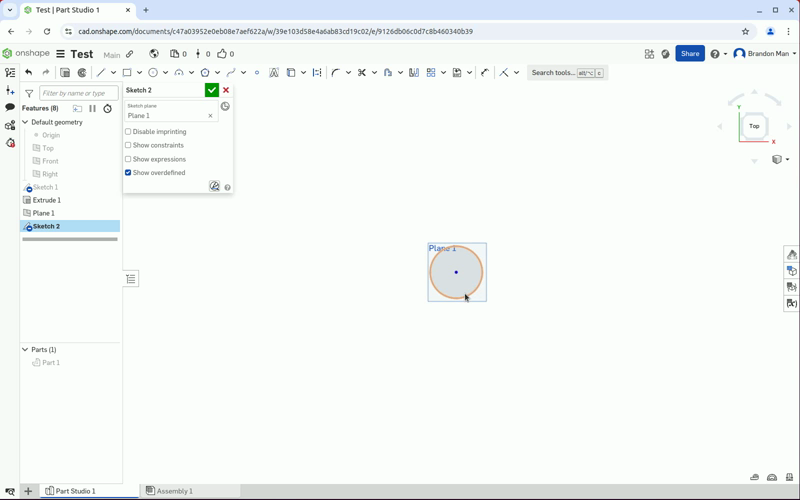
scroll(6)
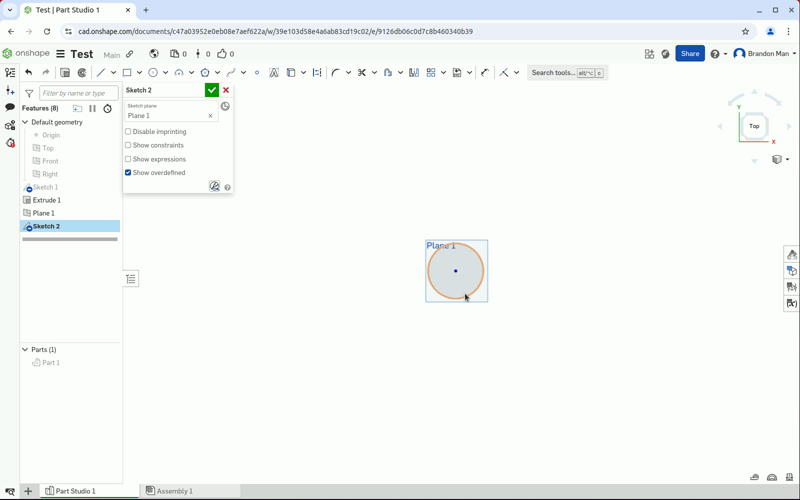
scroll(6)
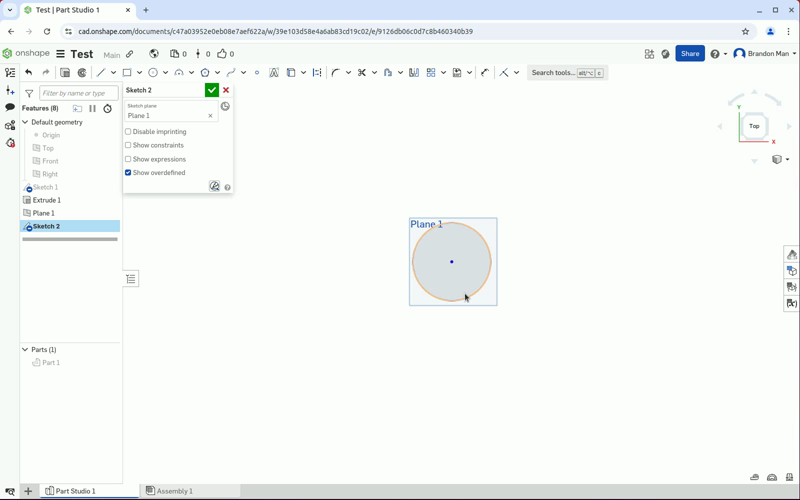
scroll(6)
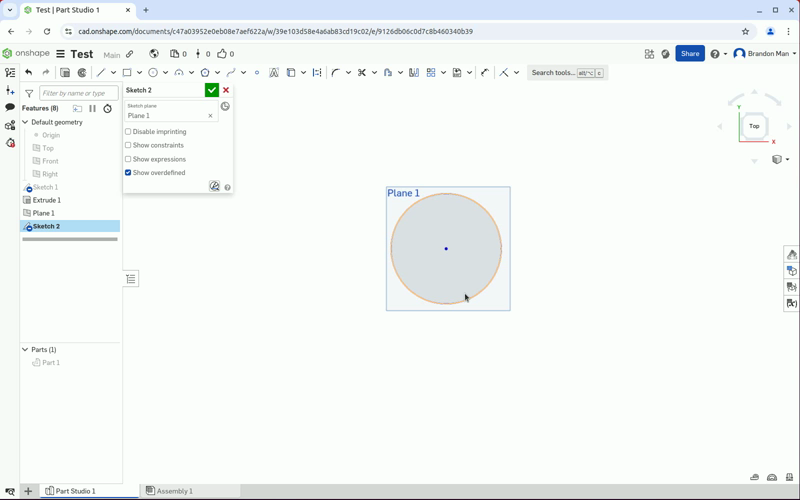
scroll(6)
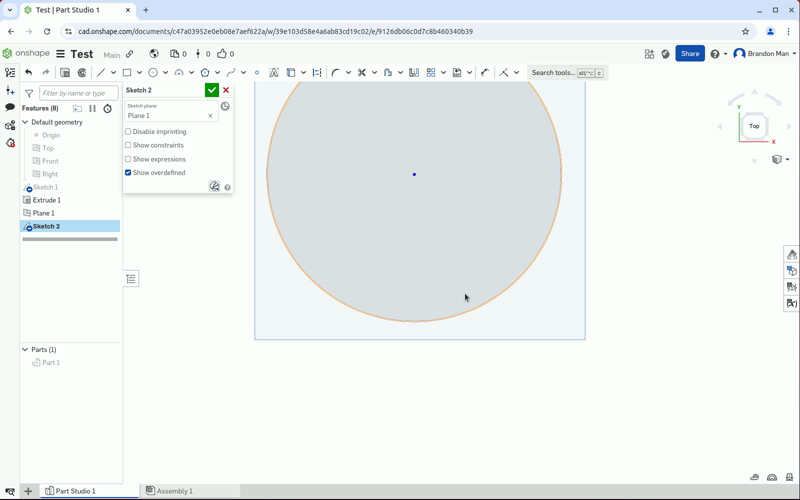
click(465, 293)
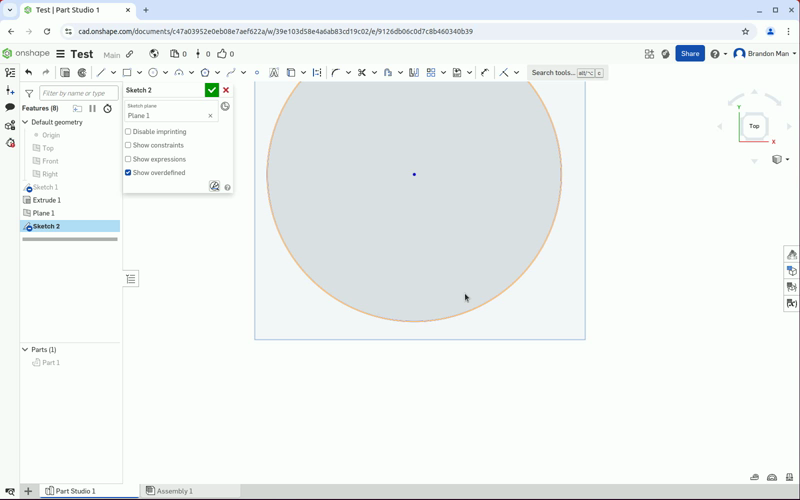
scroll(-6)
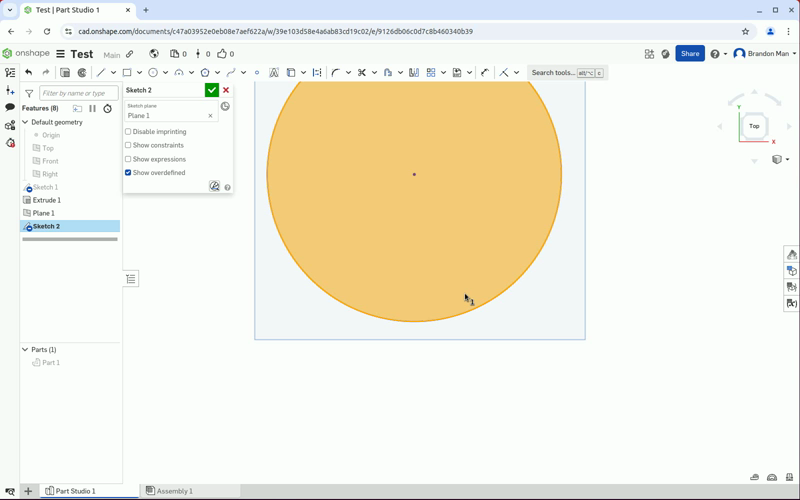
scroll(-6)
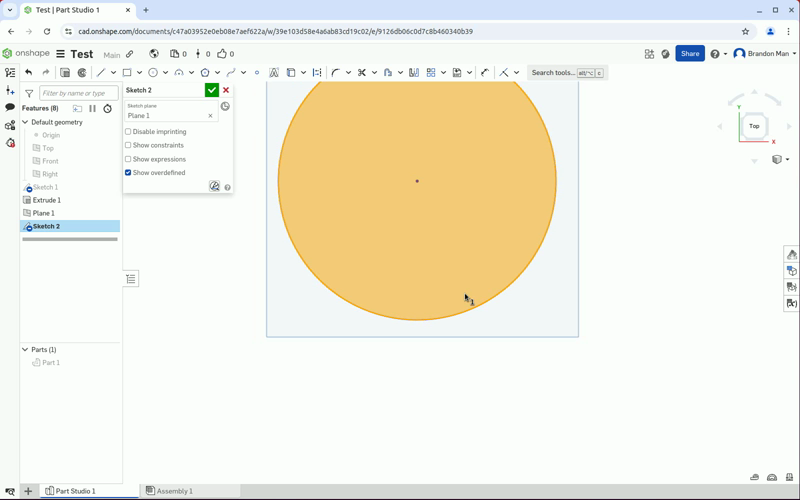
scroll(-6)
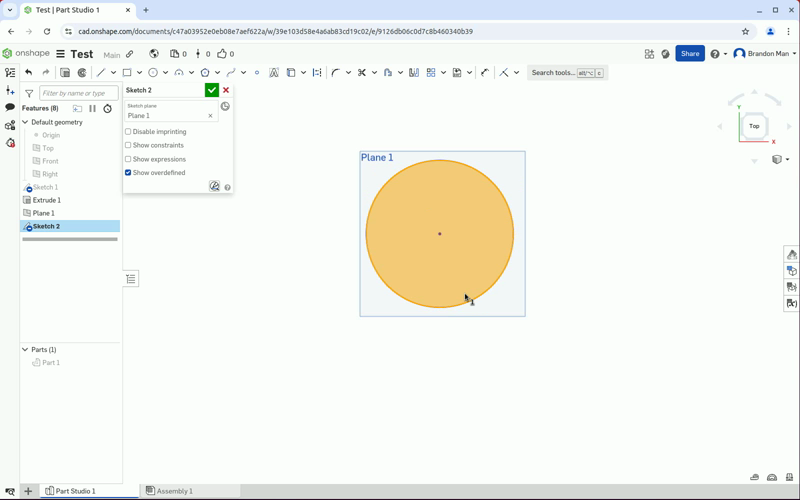
scroll(-6)
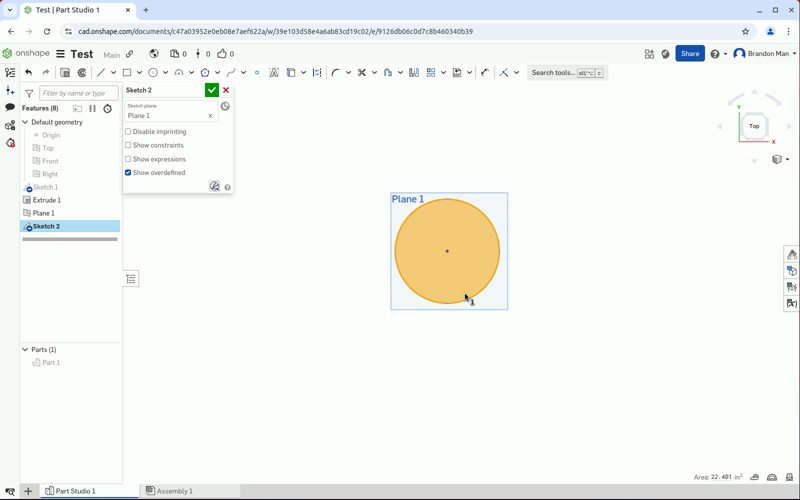
scroll(-6)
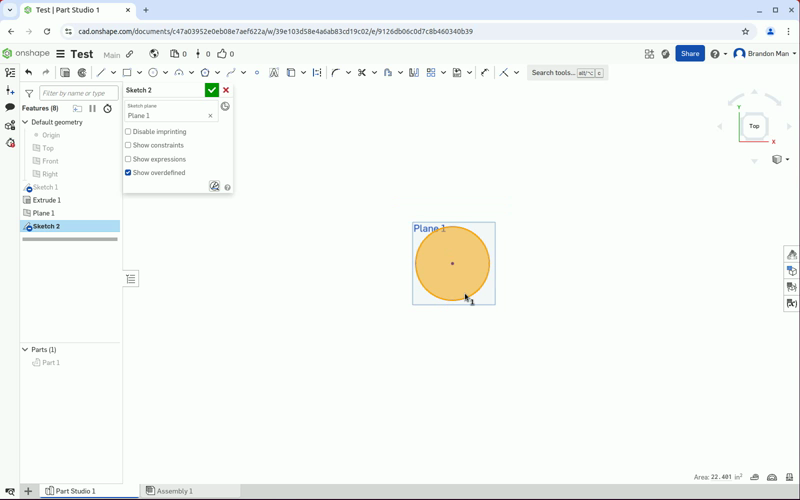
scroll(-6)
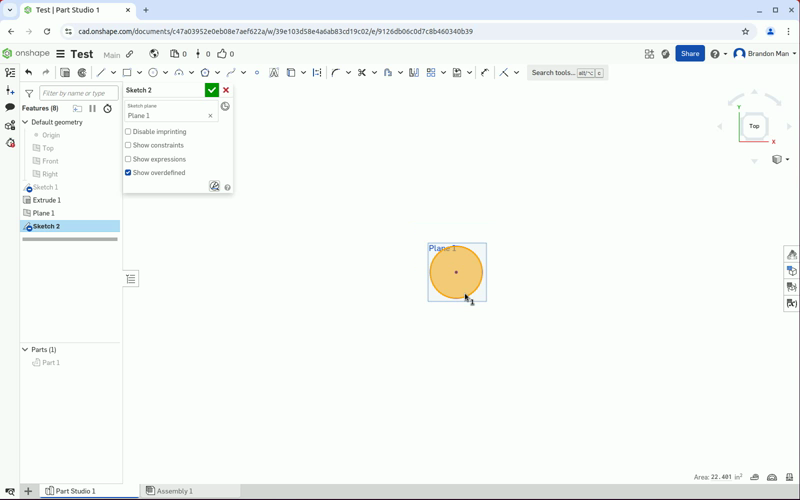
scroll(-6)
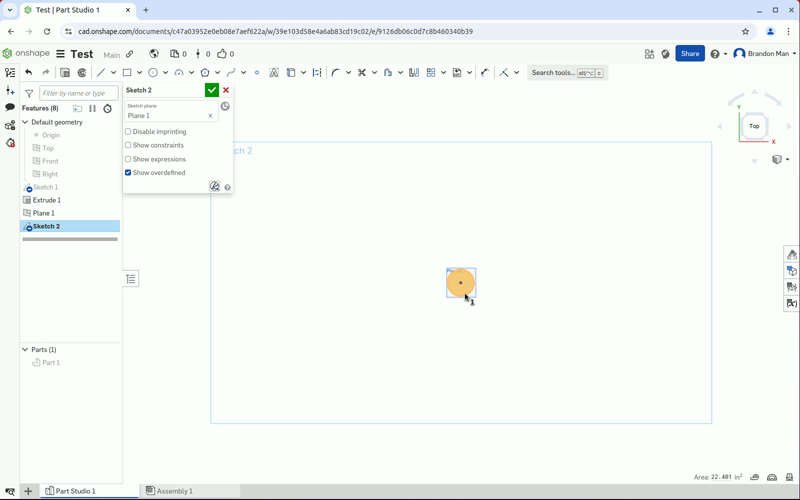
mouse_move(73, 352)
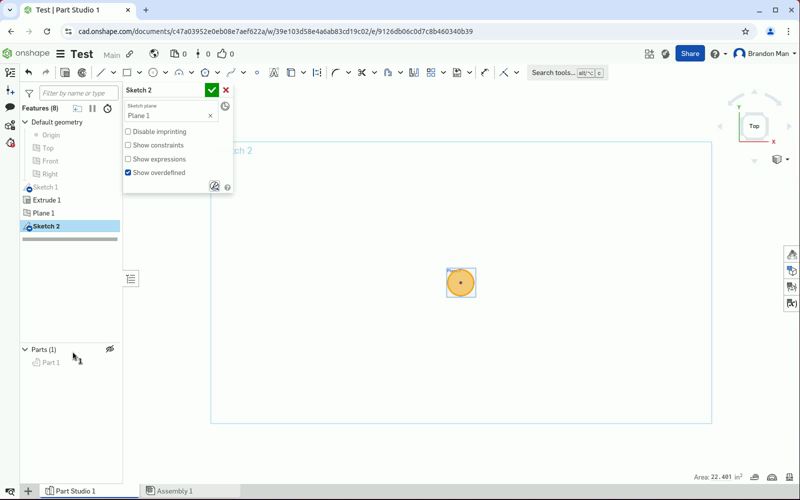
key(shift+y)
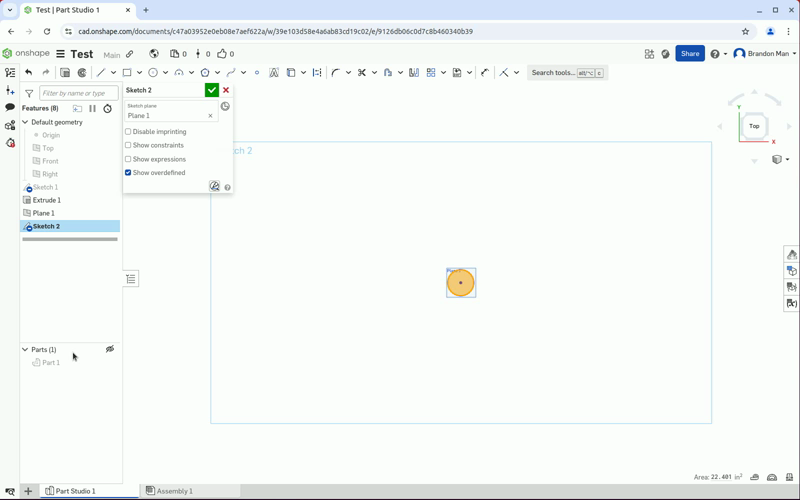
key(shift+e)
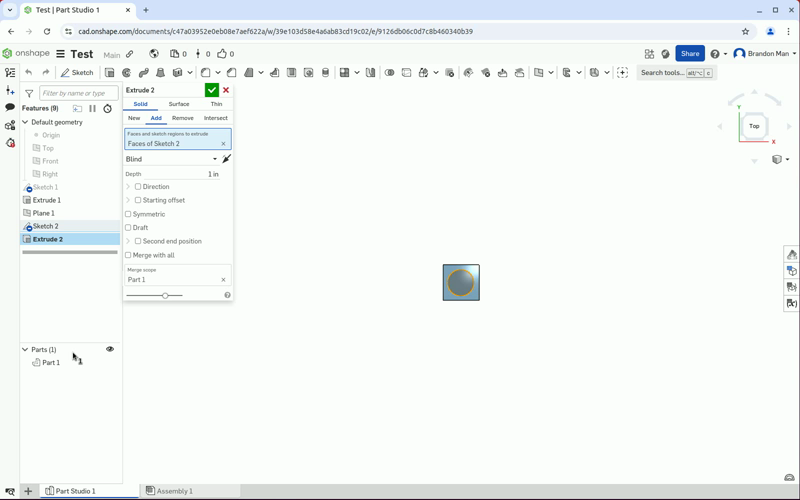
mouse_move(143, 106)
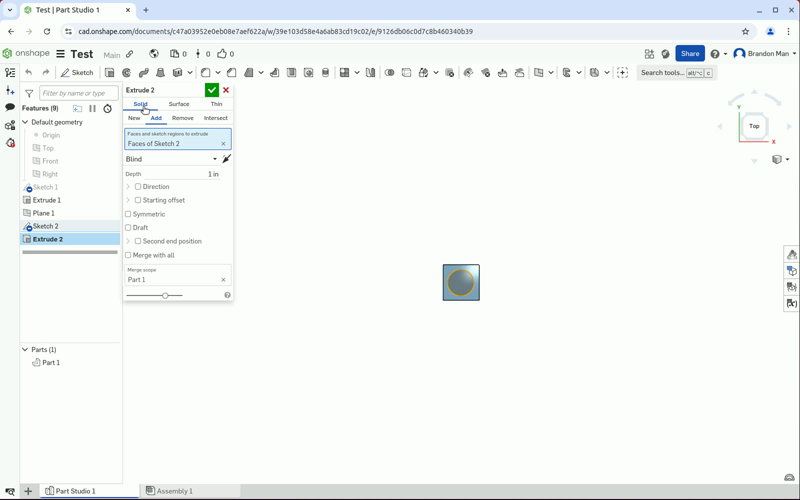
click(143, 106)
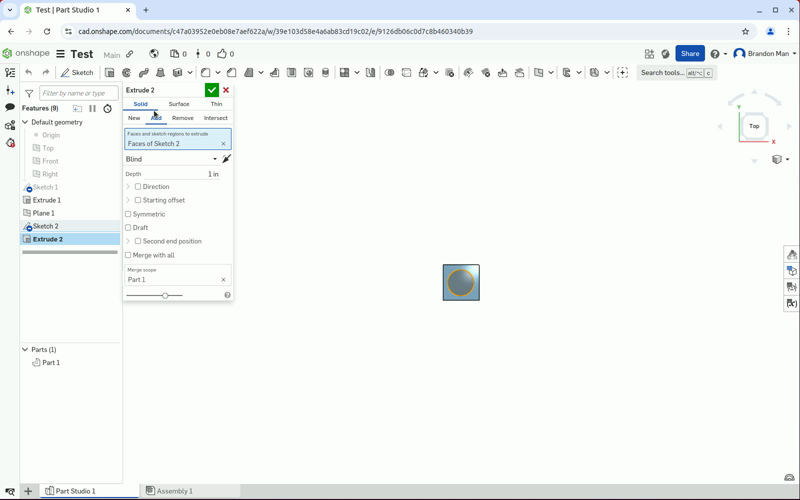
mouse_move(186, 120)
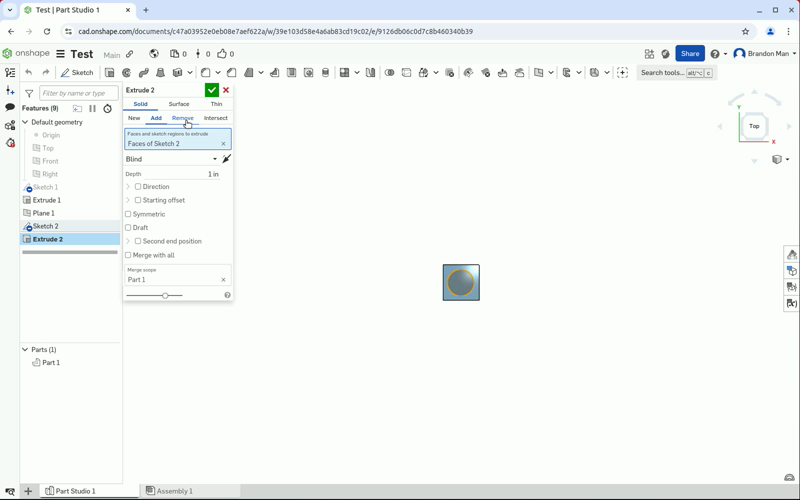
click(186, 120)
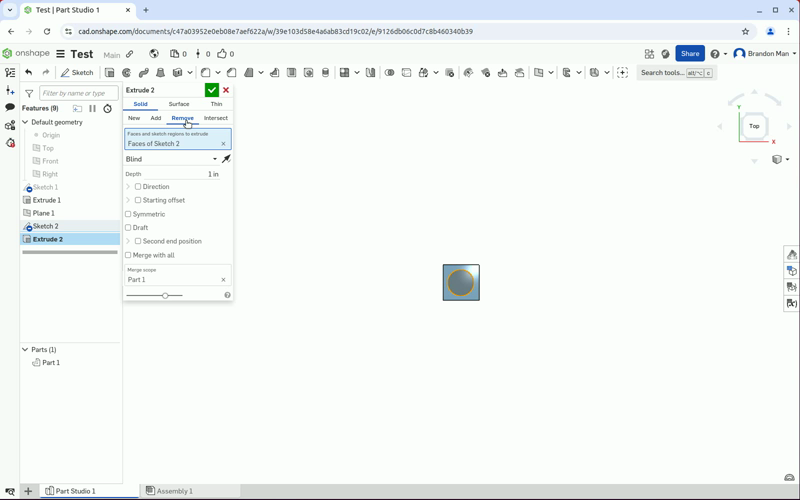
key(tab, 4)
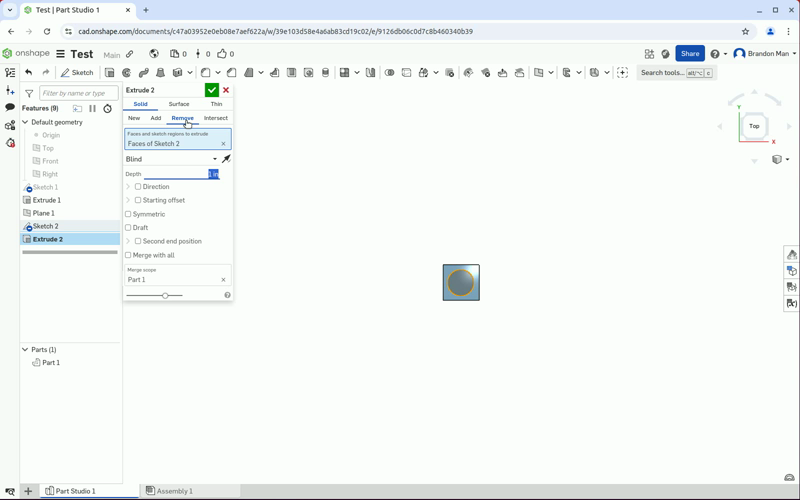
text(7.221)
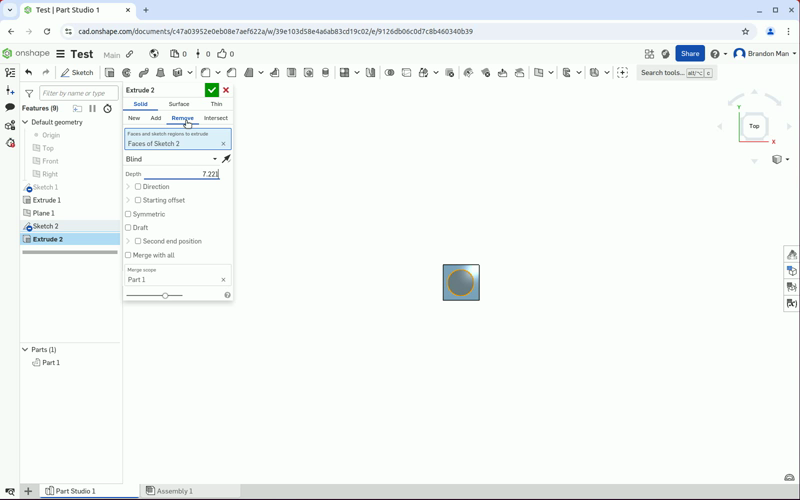
key(tab, 6)
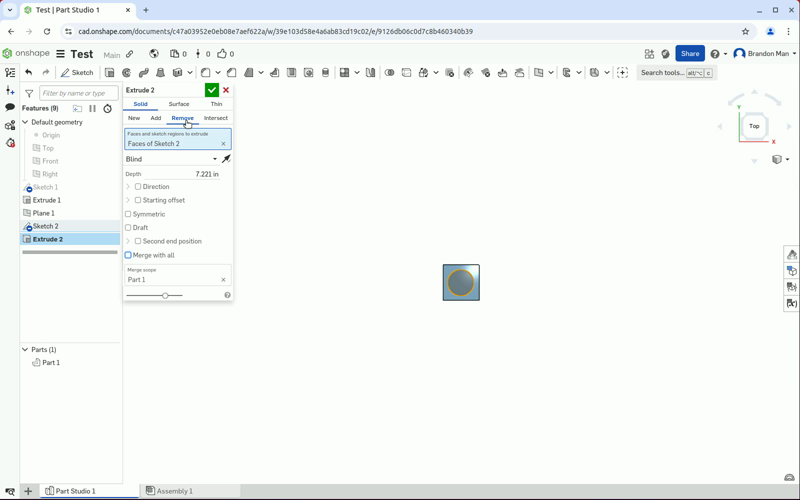
key(space)
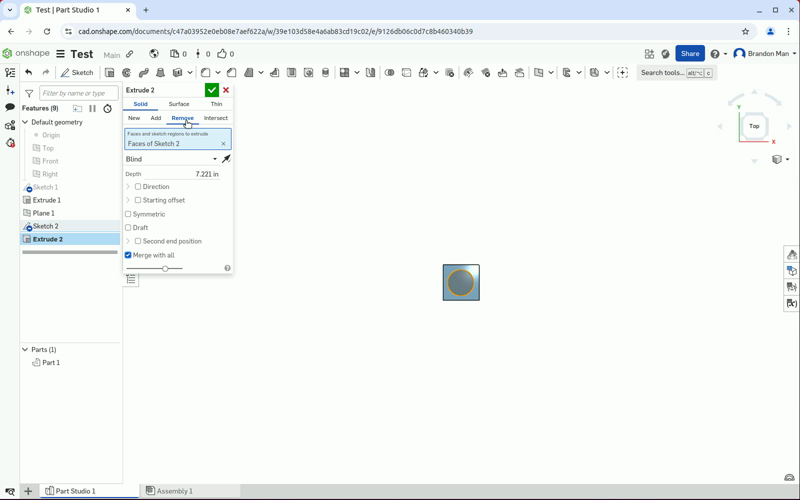
key(enter)
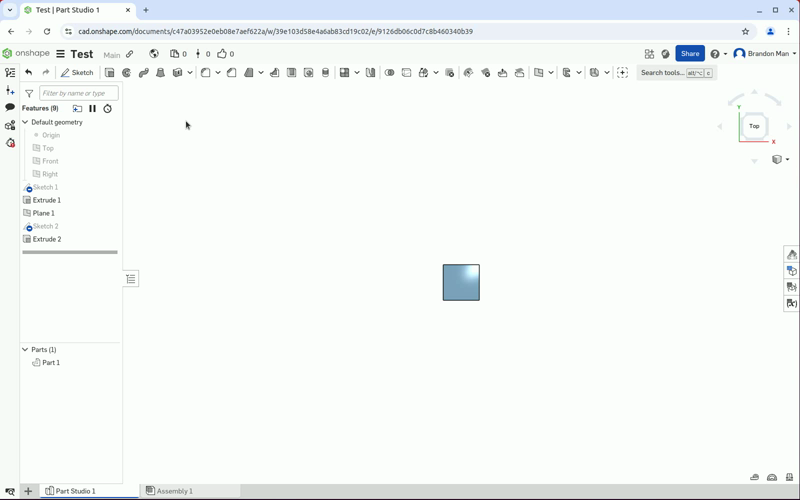
key(shift+h)
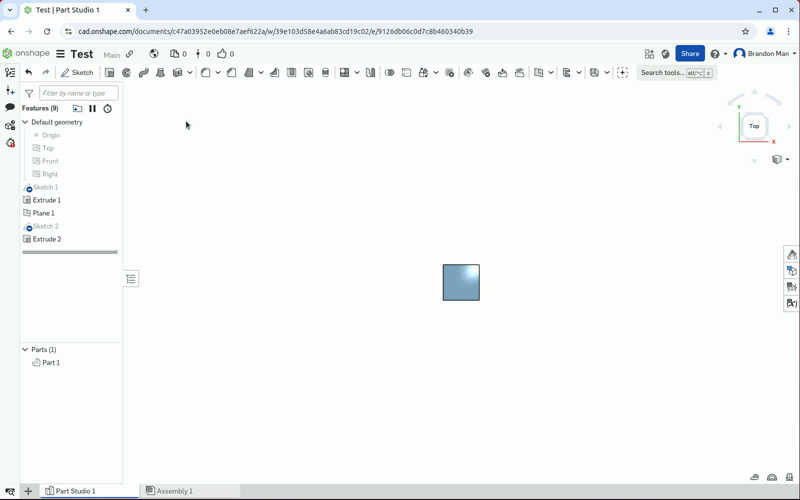
key(shift+h)
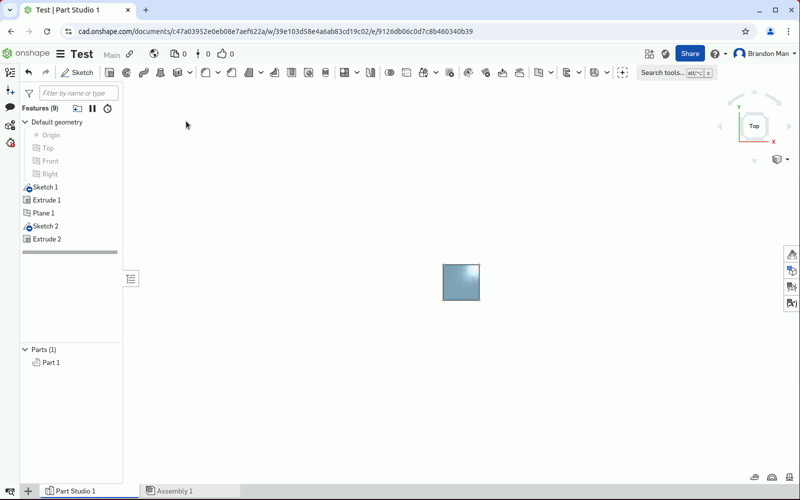
key(shift+7)
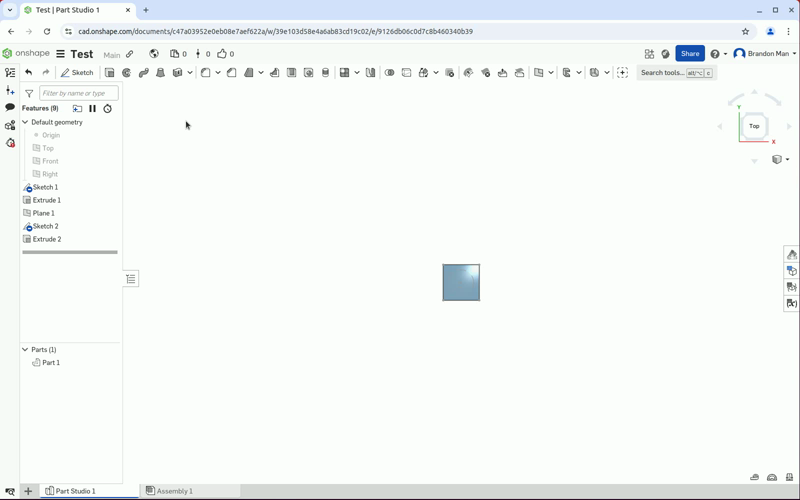
key(up, 3)
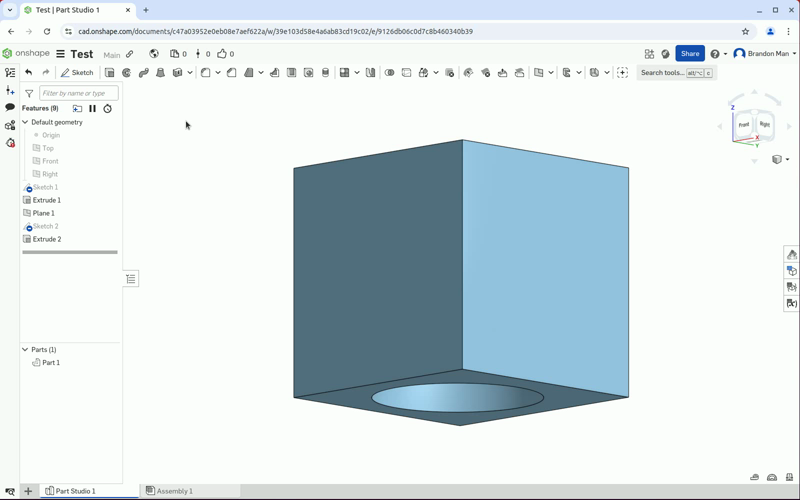
key(left, 3)
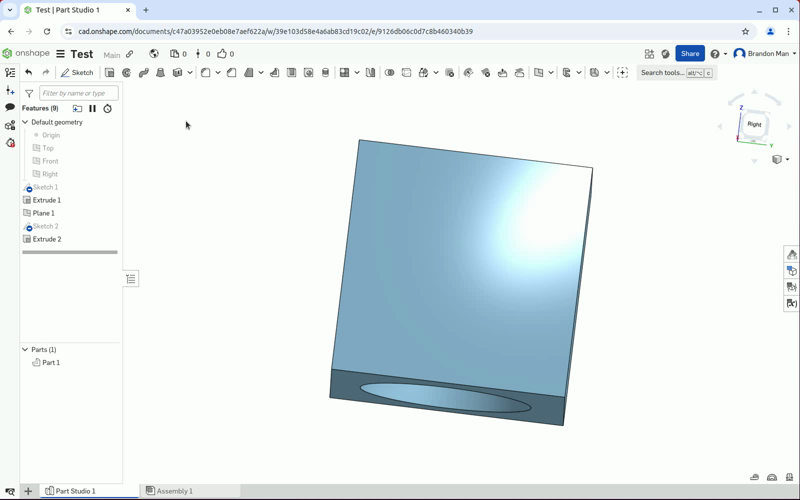
key(right, 3)
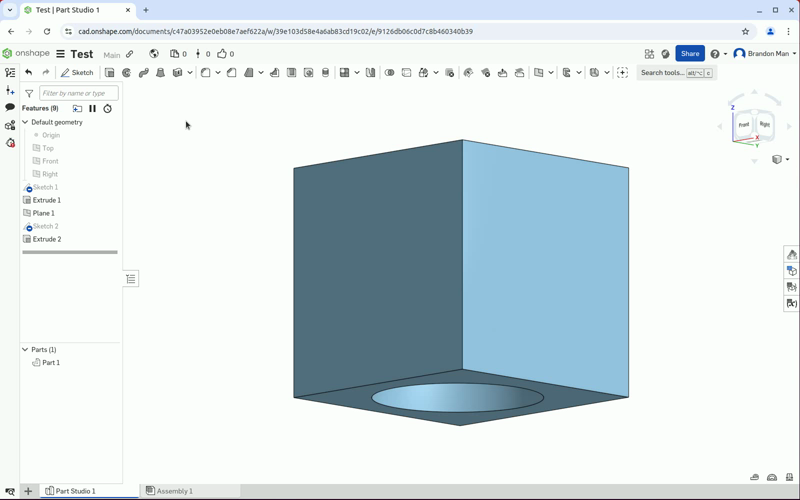
key(down, 3)
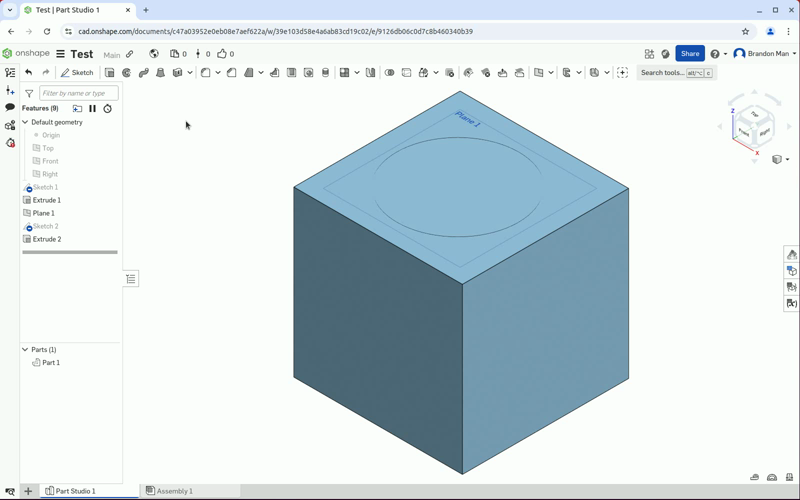
mouse_move(73, 189)
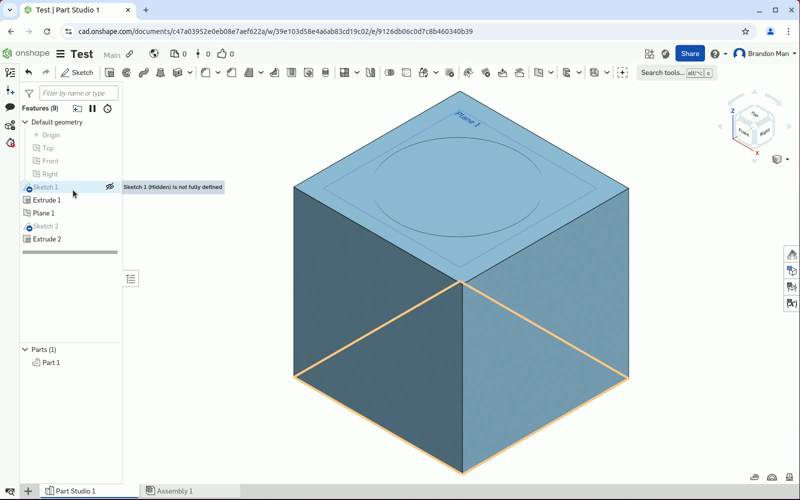
click(73, 189)